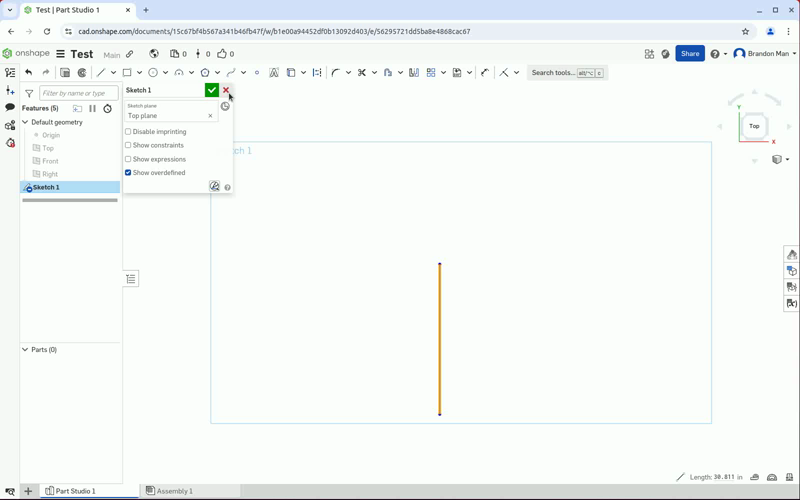
key(shift+h)
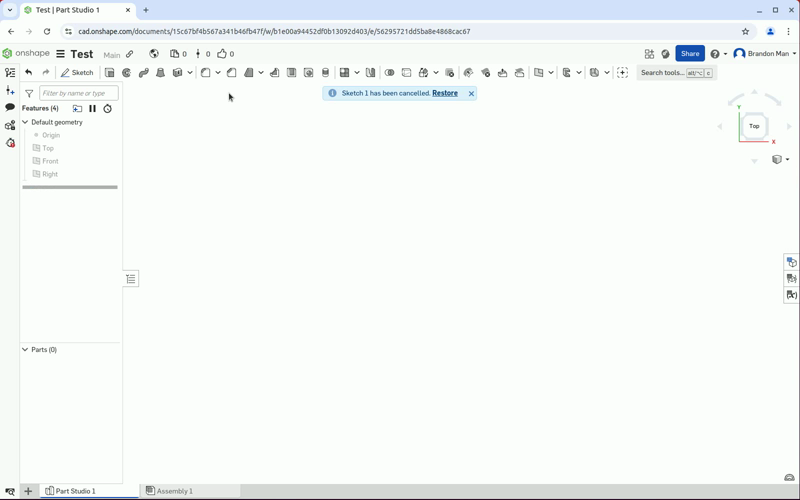
mouse_move(73, 352)
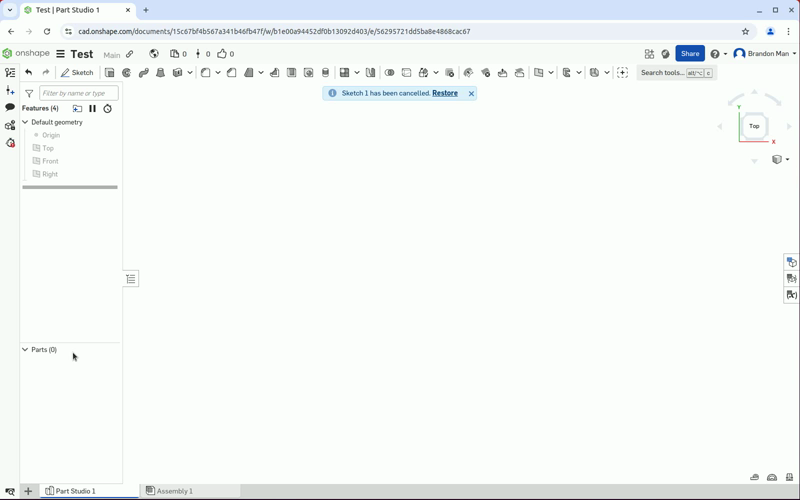
key(y)
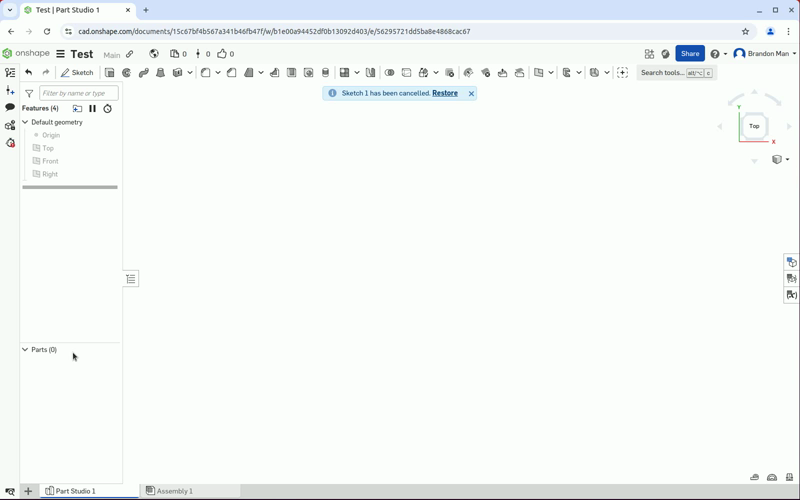
key(shift+p)
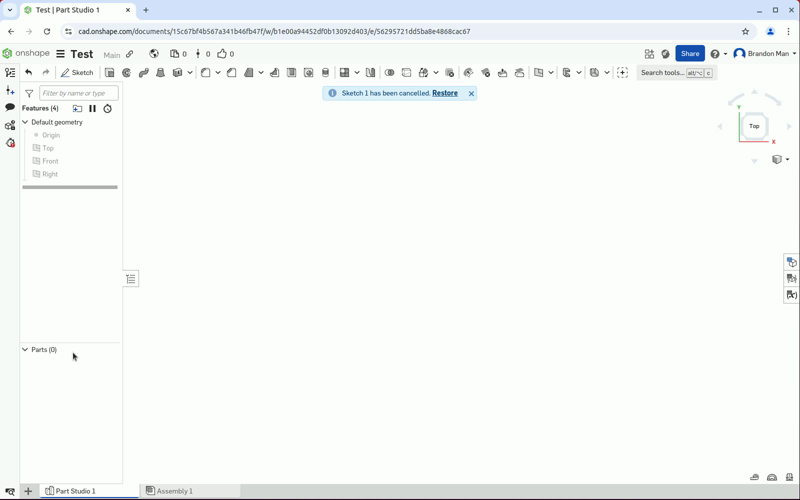
key(space)
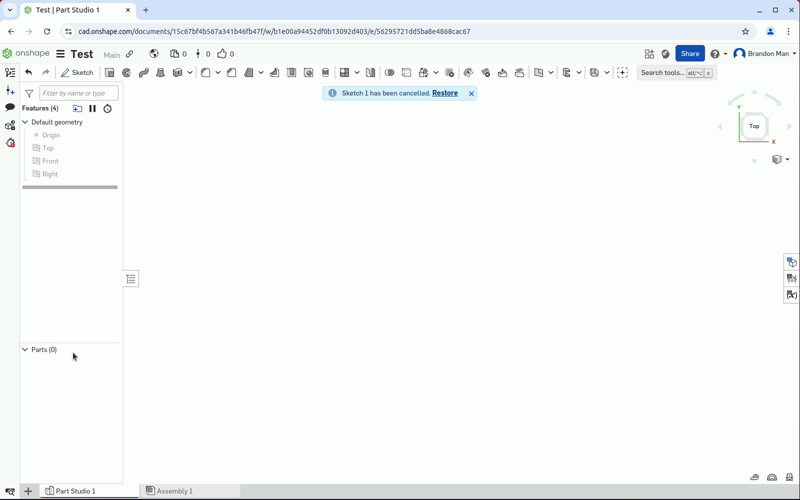
key_down(shift)
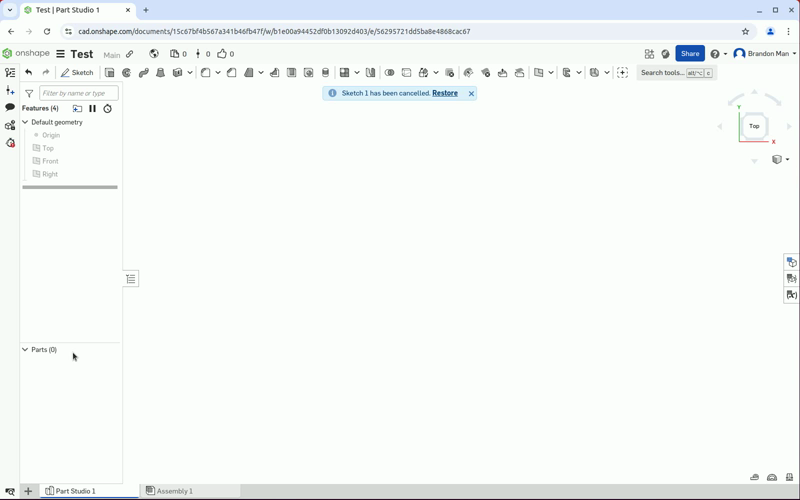
key(up)
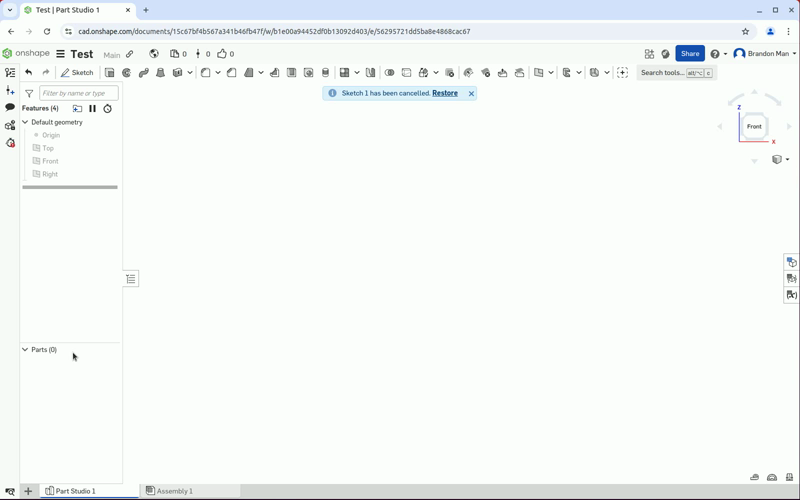
key_up(shift)
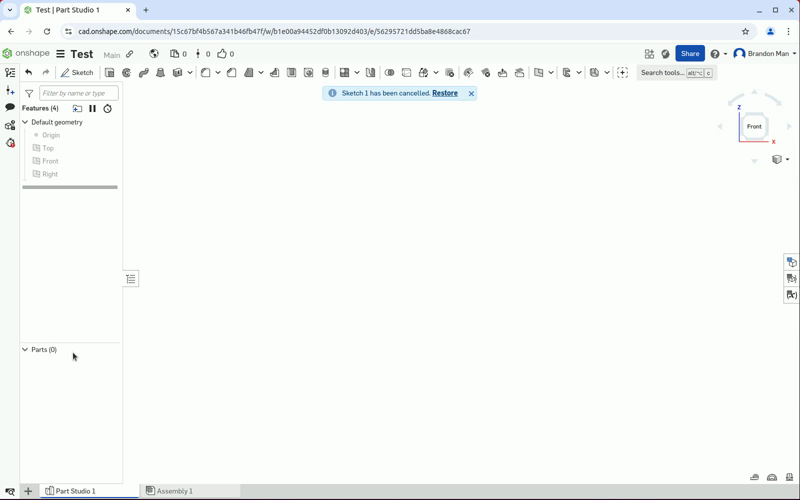
mouse_move(73, 352)
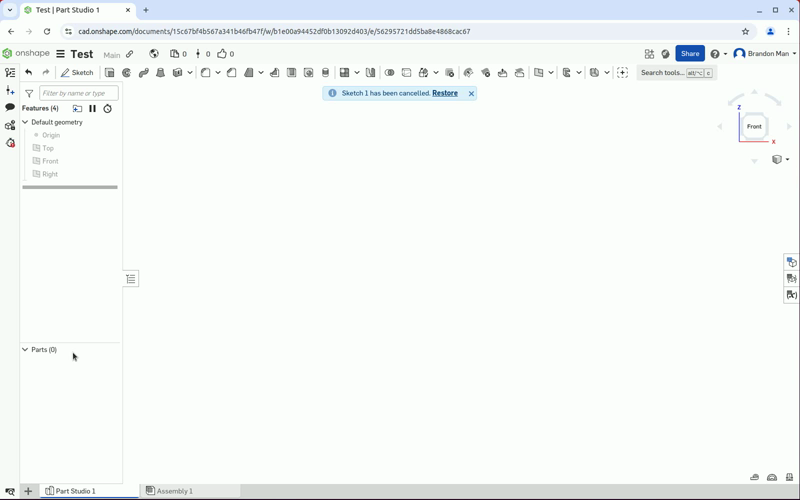
key(shift+y)
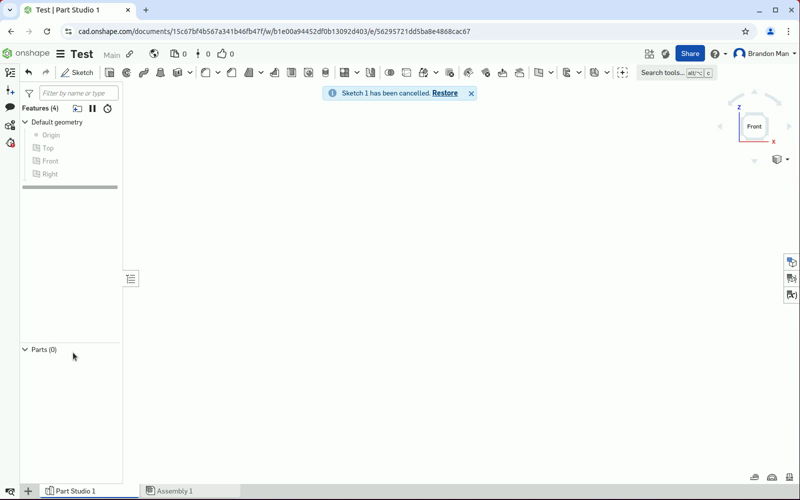
key(shift+s)
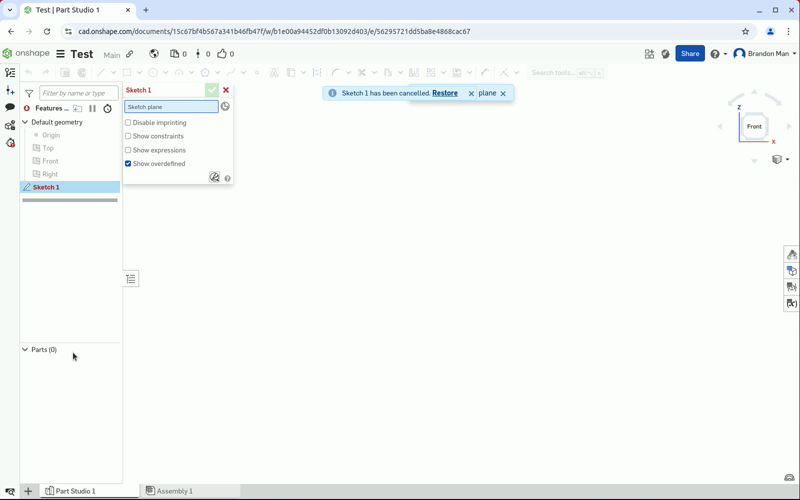
mouse_move(73, 163)
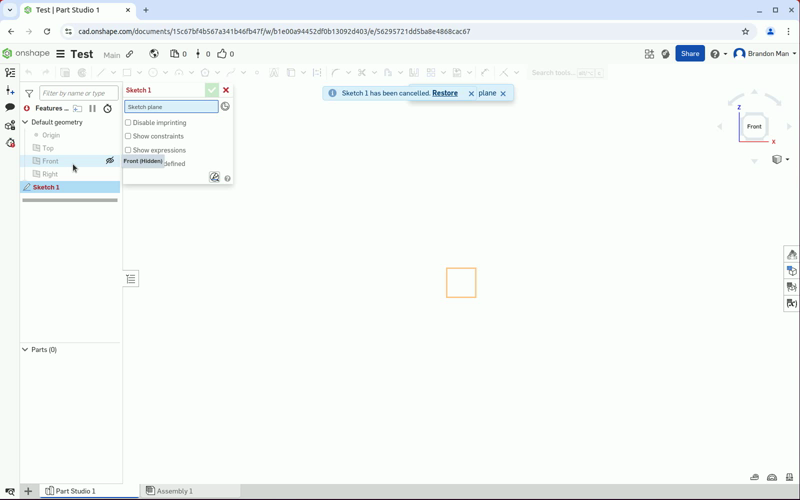
click(73, 163)
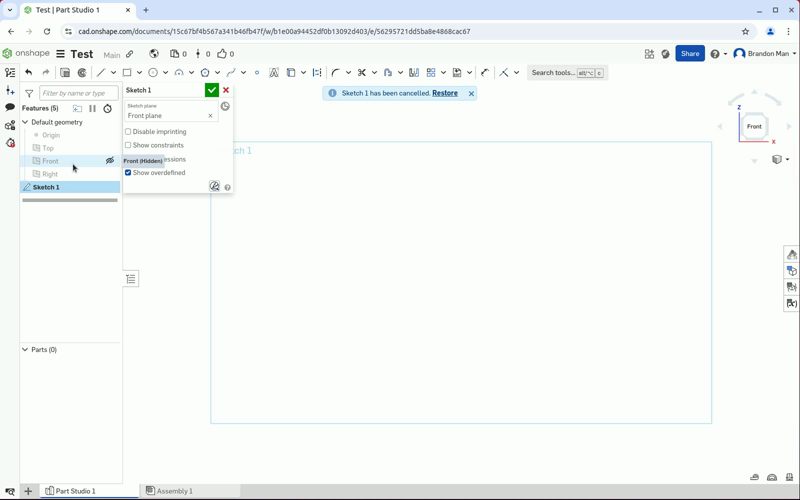
mouse_move(73, 352)
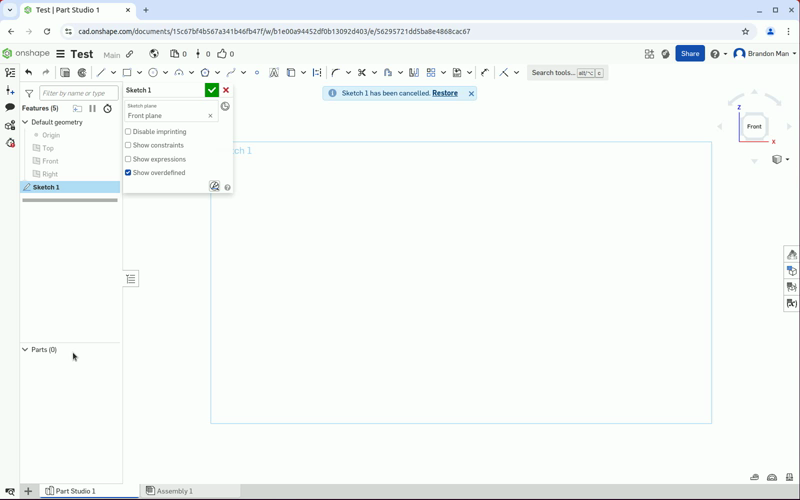
key(y)
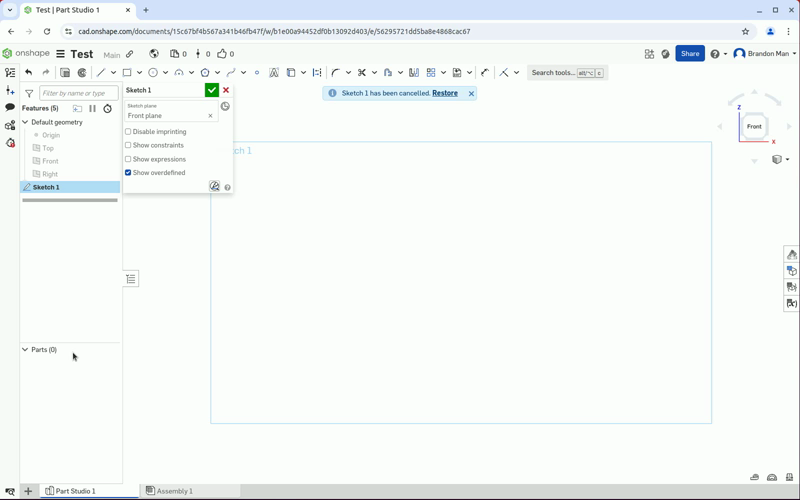
key(l)
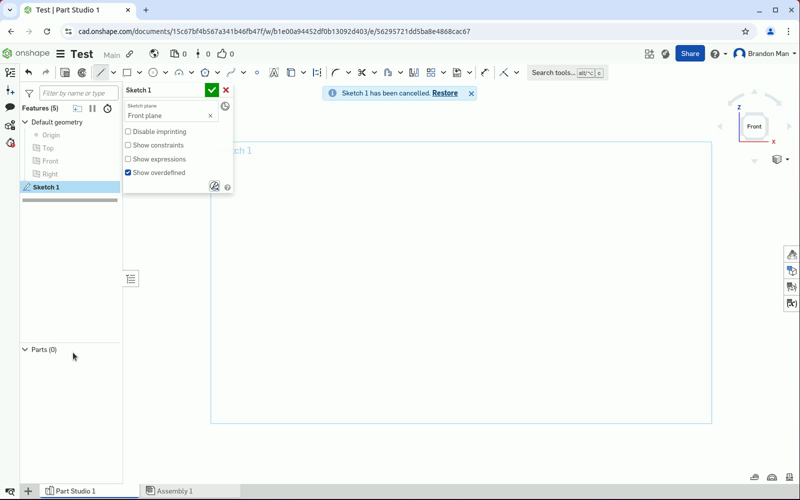
key_down(shift)
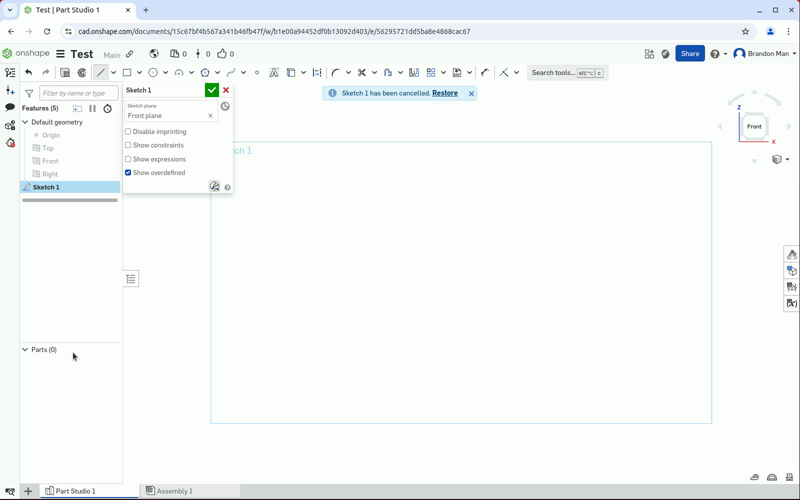
mouse_move(348, 272)
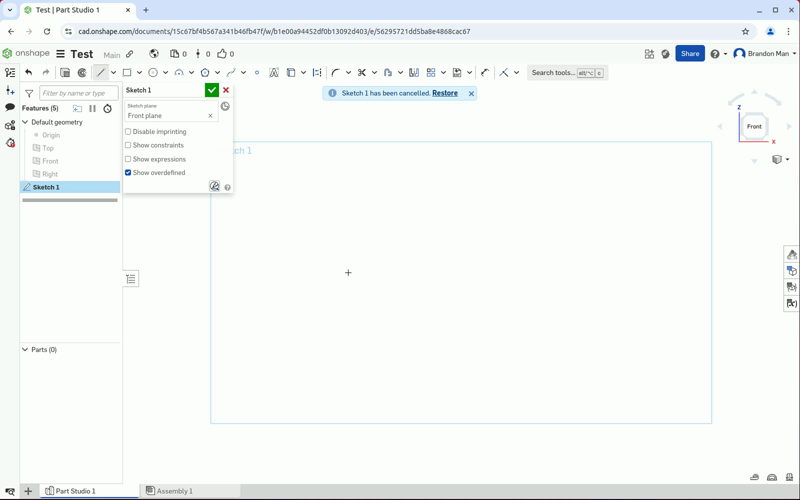
click(348, 272)
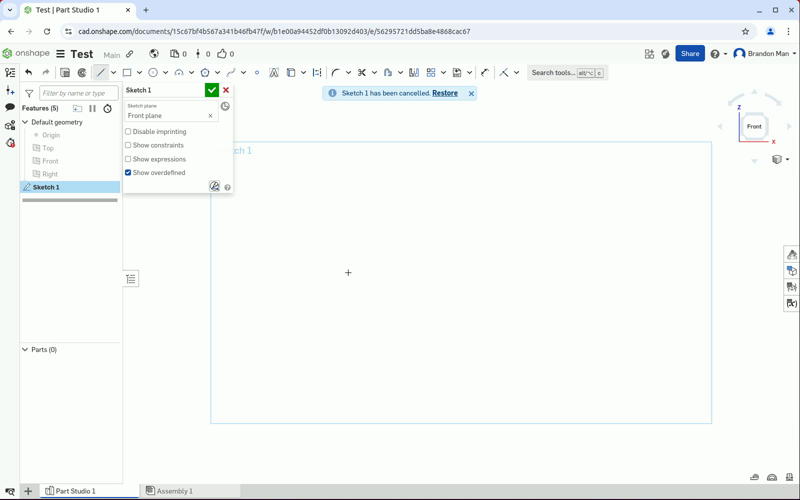
key_up(shift)
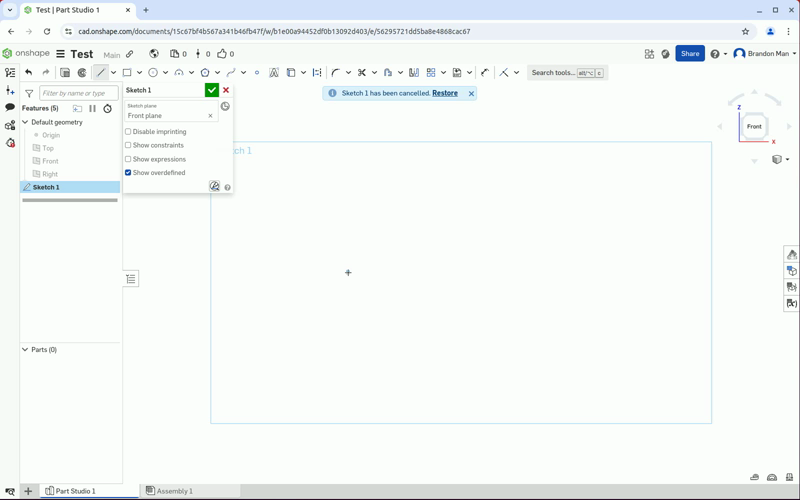
key_down(shift)
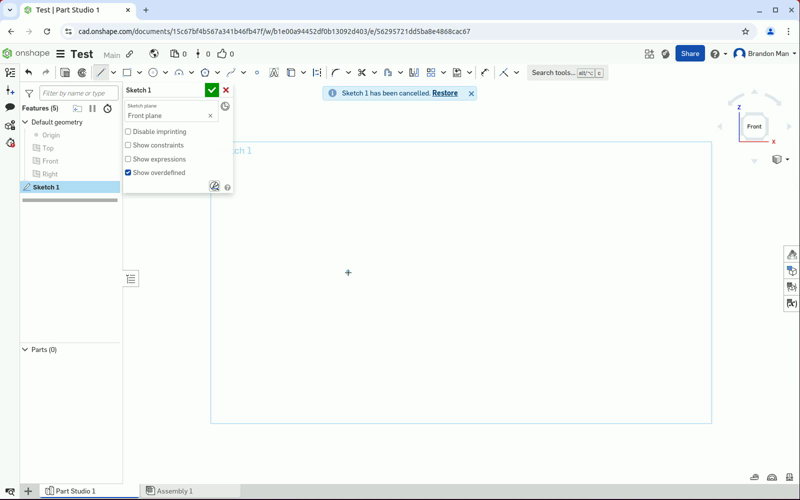
mouse_move(378, 272)
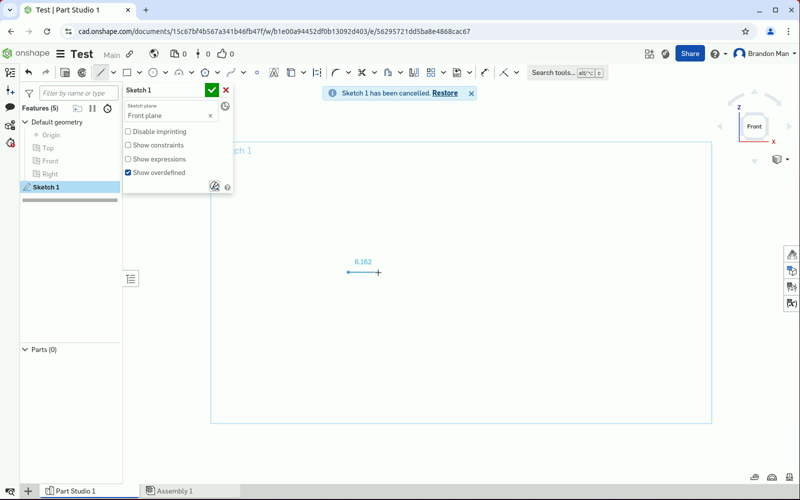
mouse_move(374, 272)
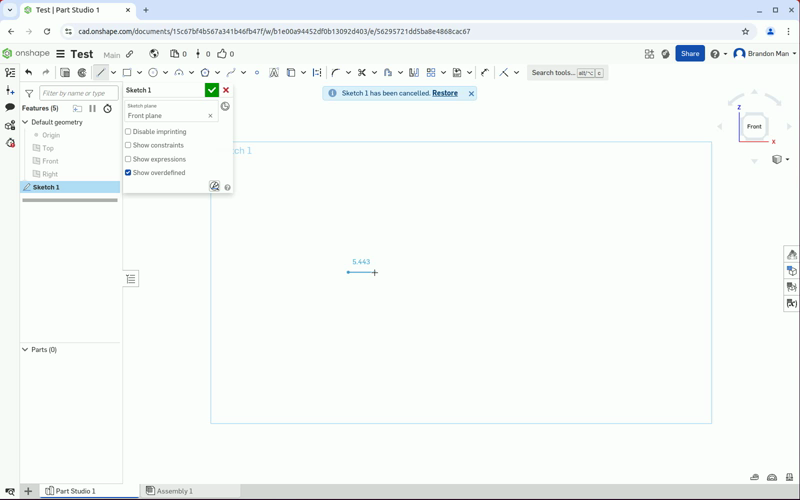
click(374, 272)
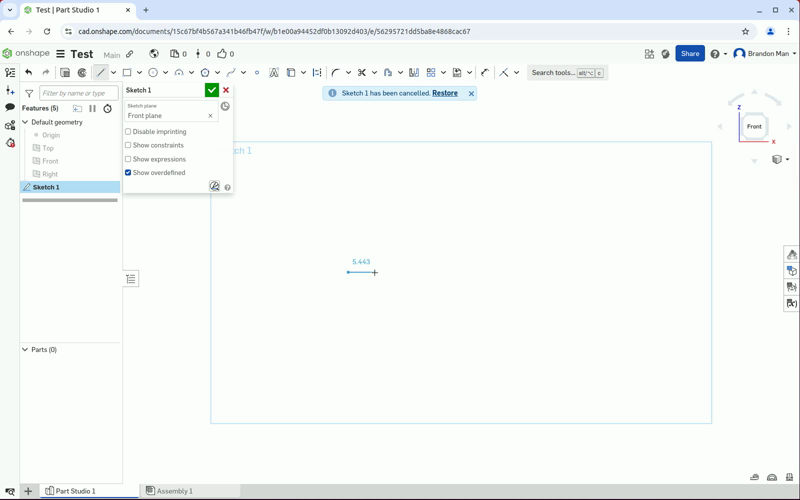
key_up(shift)
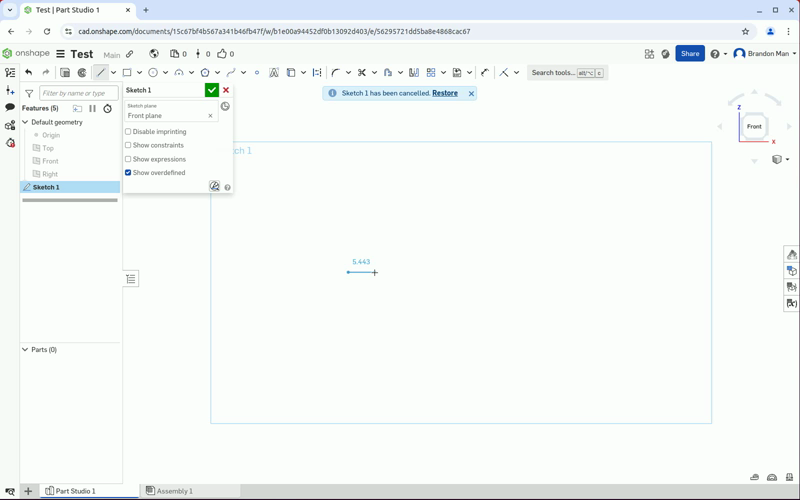
key_down(shift)
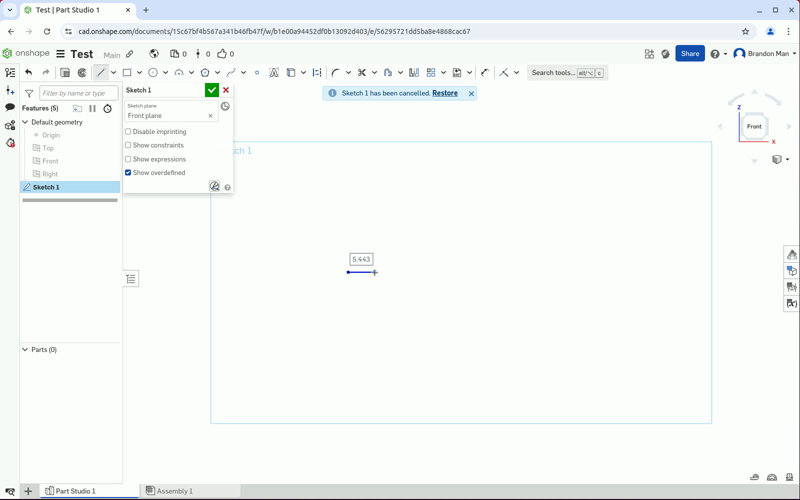
mouse_move(404, 272)
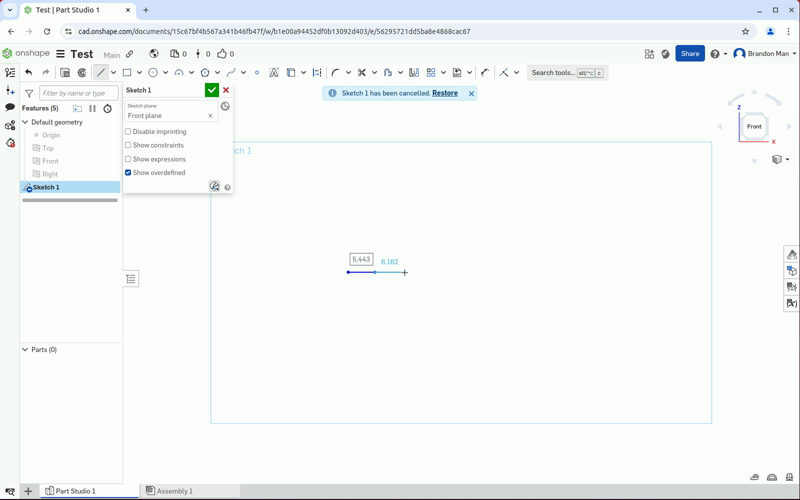
mouse_move(374, 246)
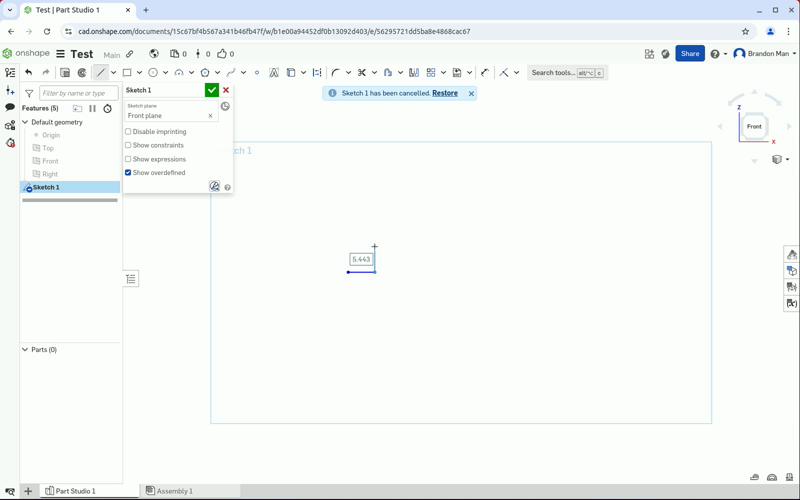
click(374, 246)
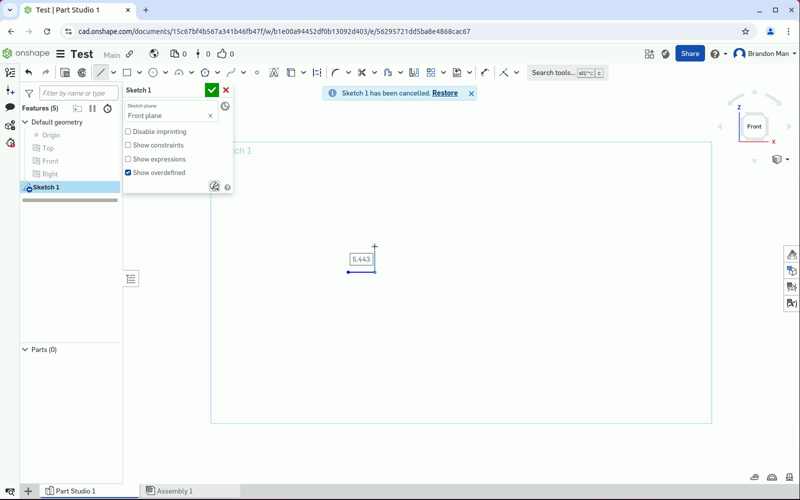
key_up(shift)
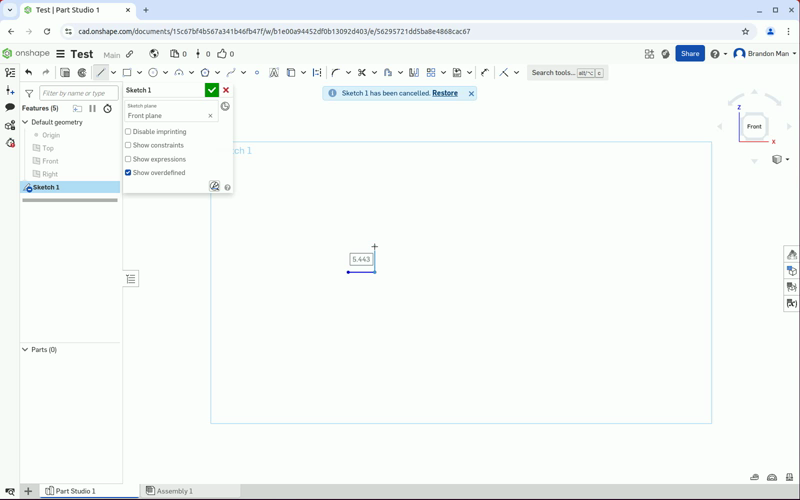
key_down(shift)
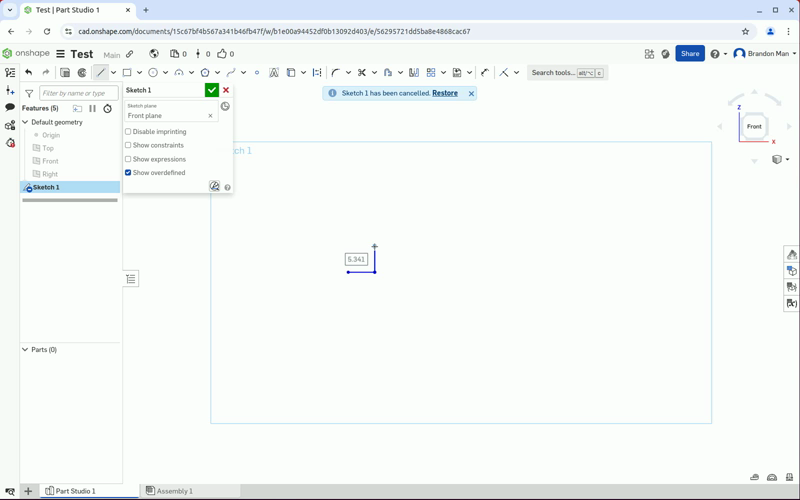
mouse_move(404, 246)
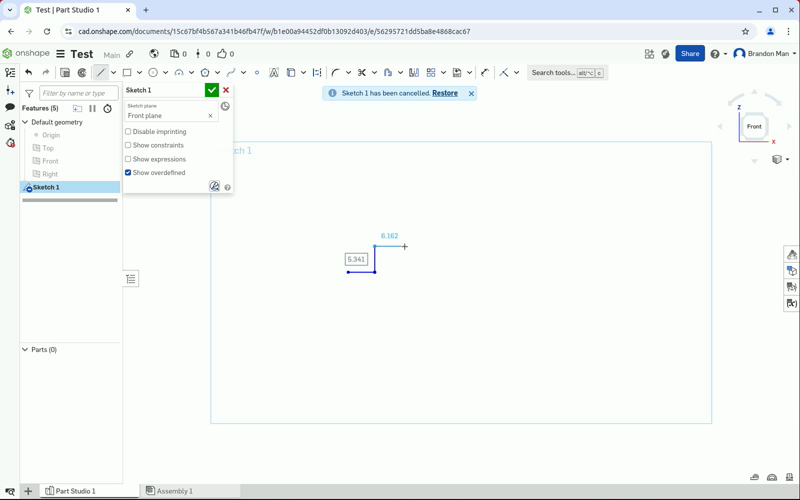
mouse_move(389, 246)
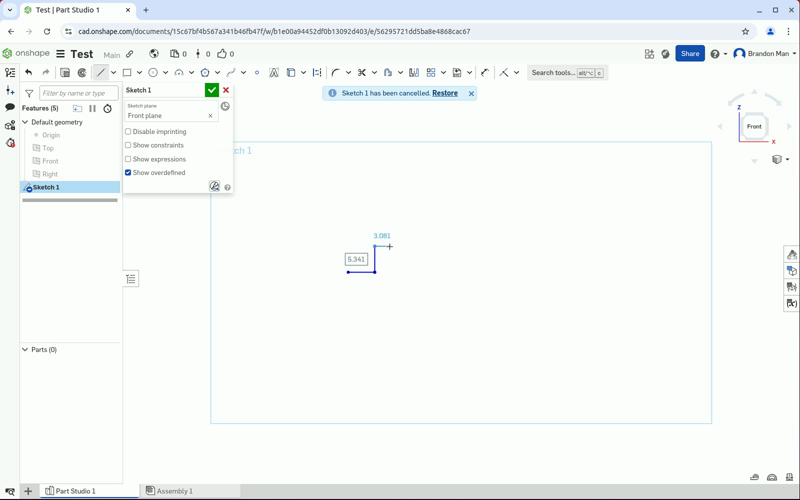
click(389, 246)
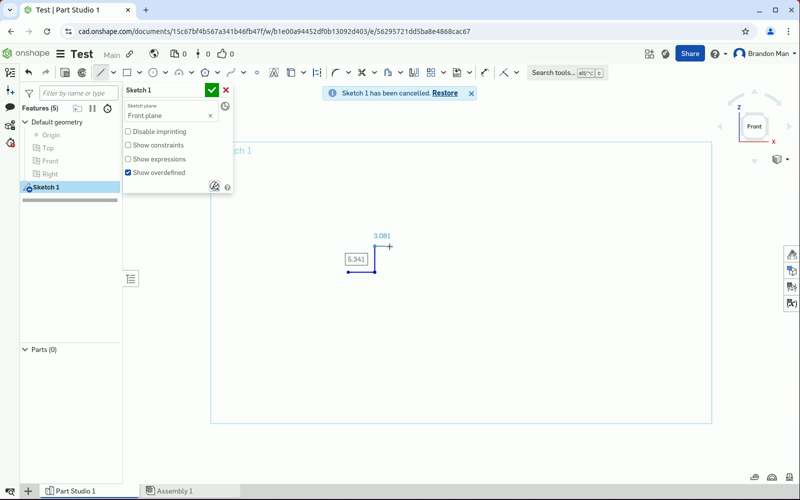
key_up(shift)
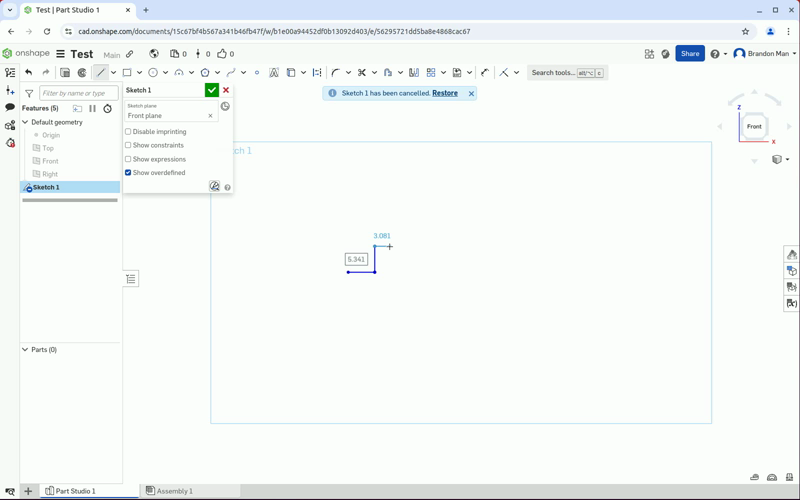
key_down(shift)
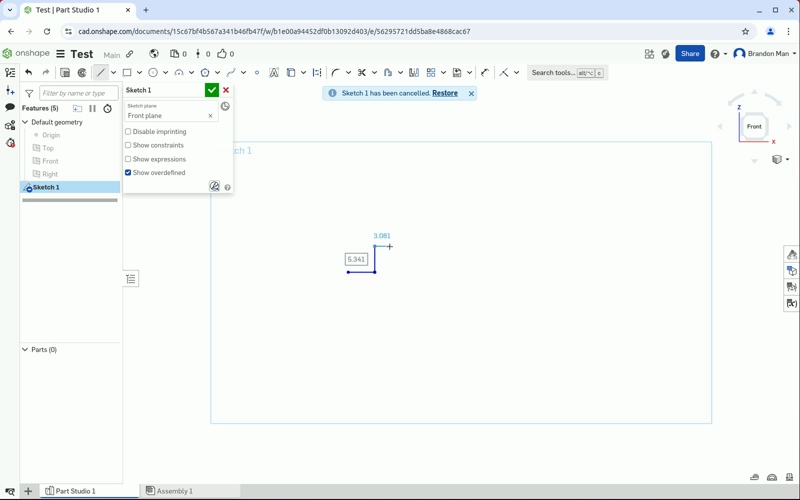
mouse_move(420, 246)
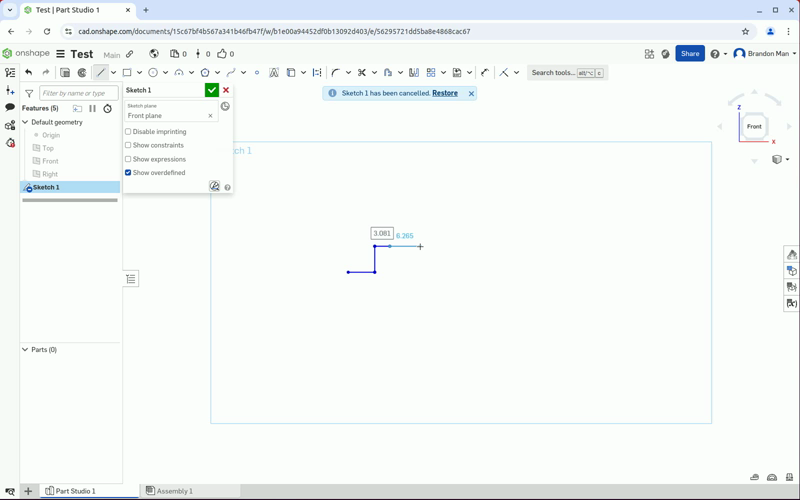
mouse_move(389, 234)
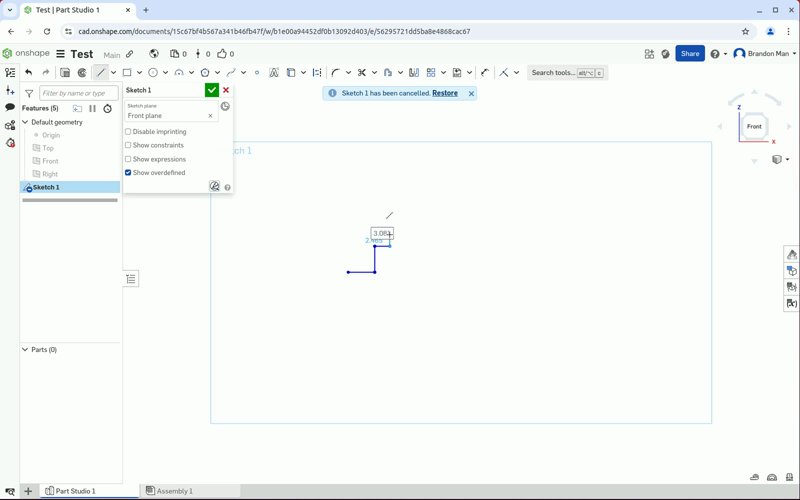
click(389, 234)
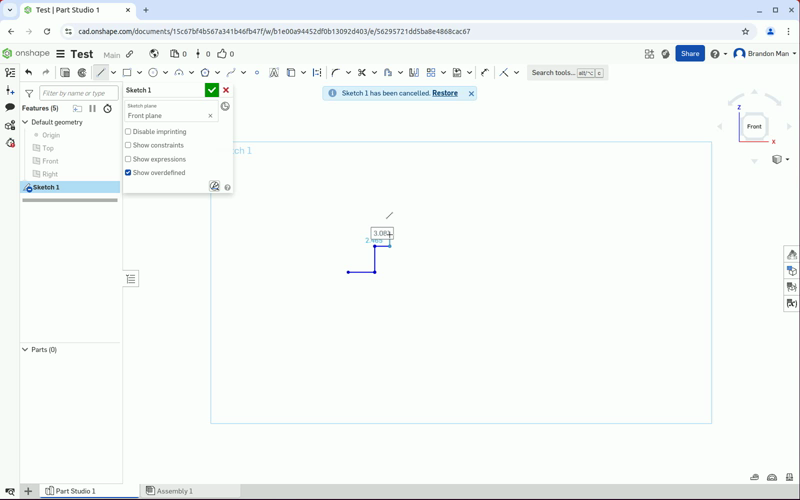
key_up(shift)
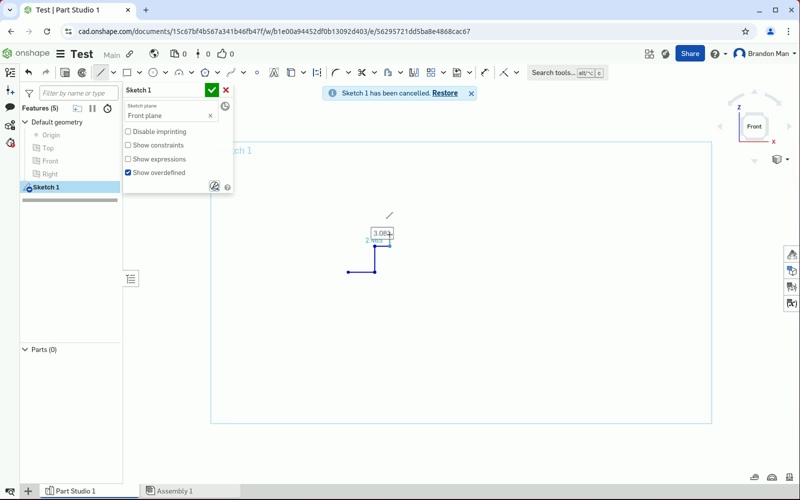
key_down(shift)
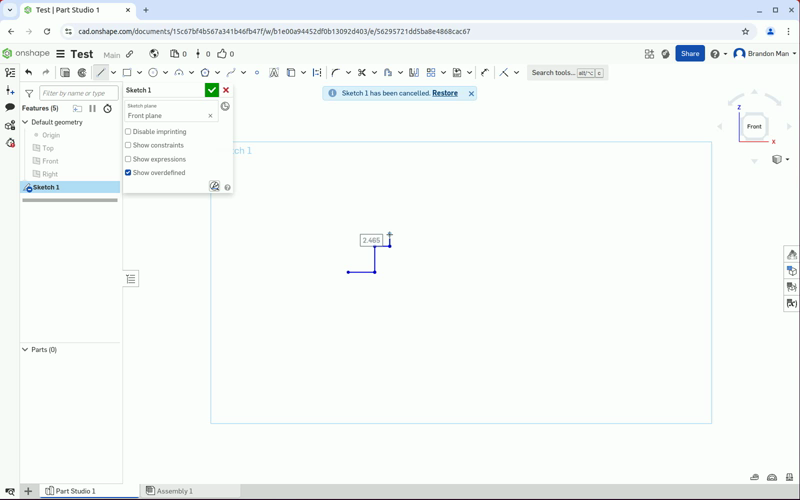
mouse_move(420, 234)
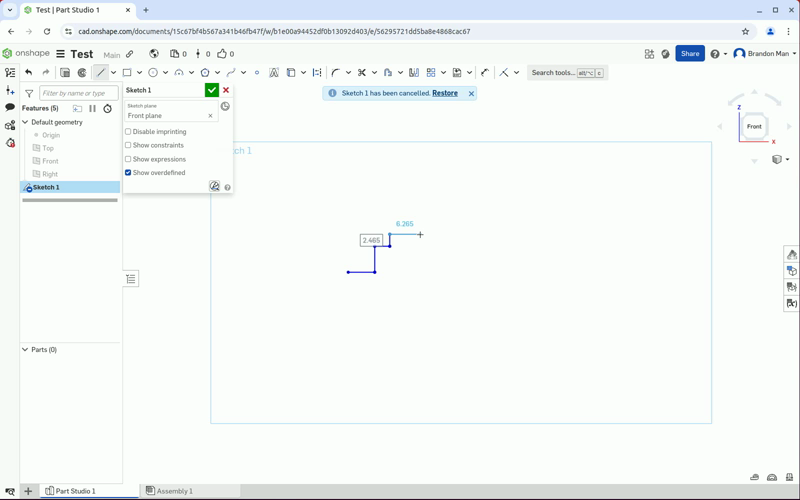
mouse_move(354, 234)
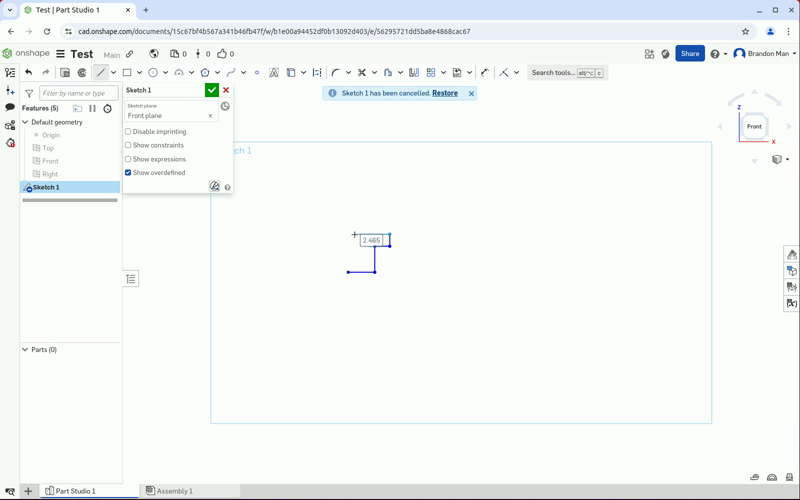
click(354, 234)
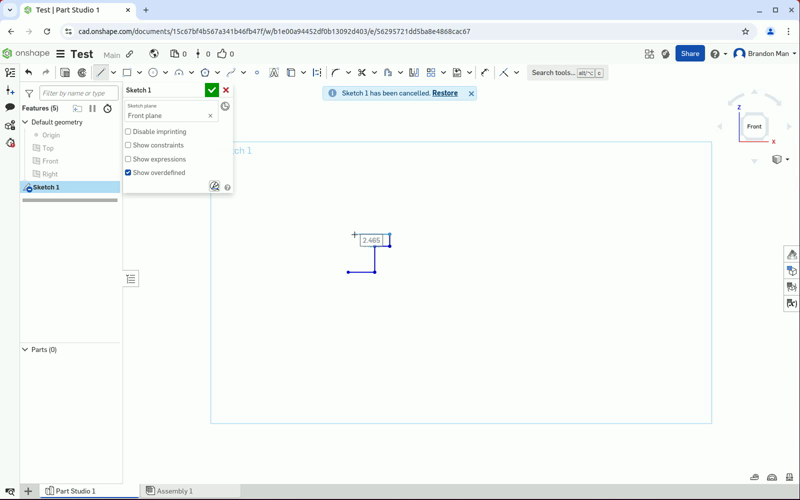
key_up(shift)
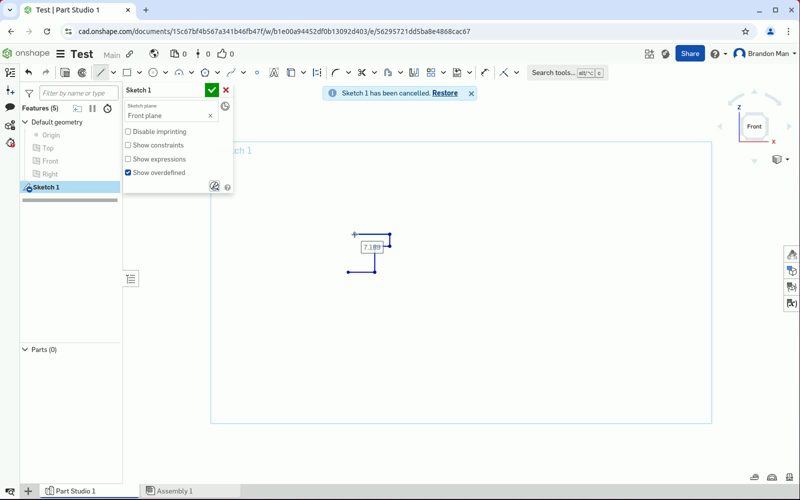
key_down(shift)
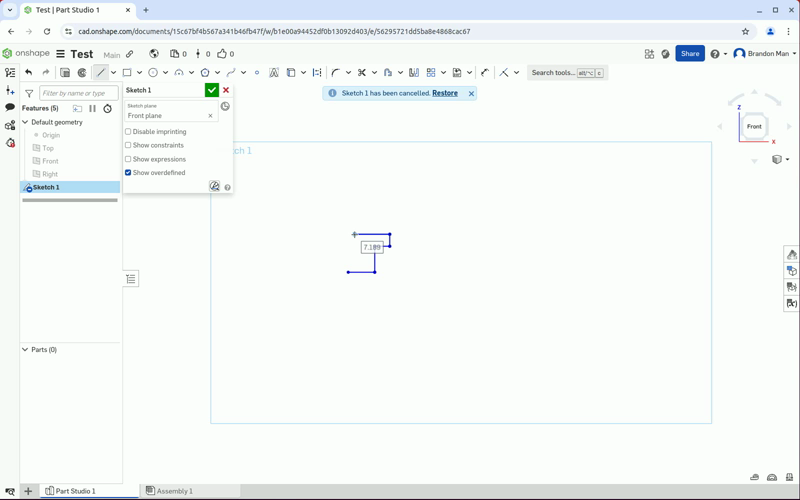
mouse_move(384, 234)
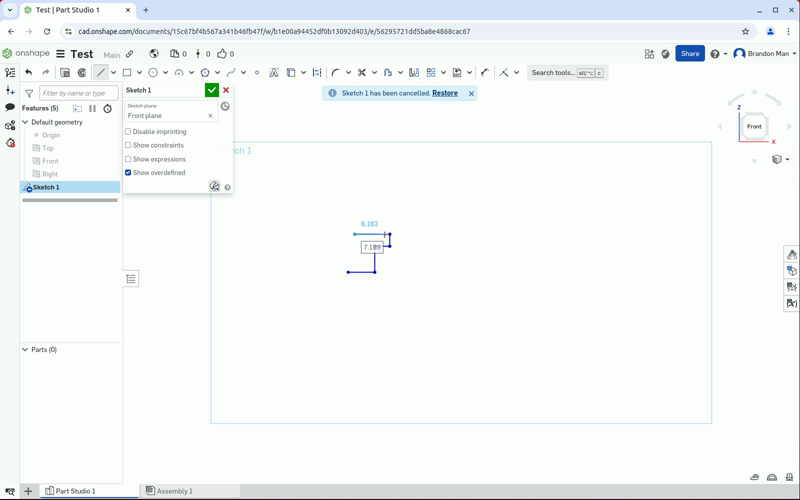
mouse_move(348, 240)
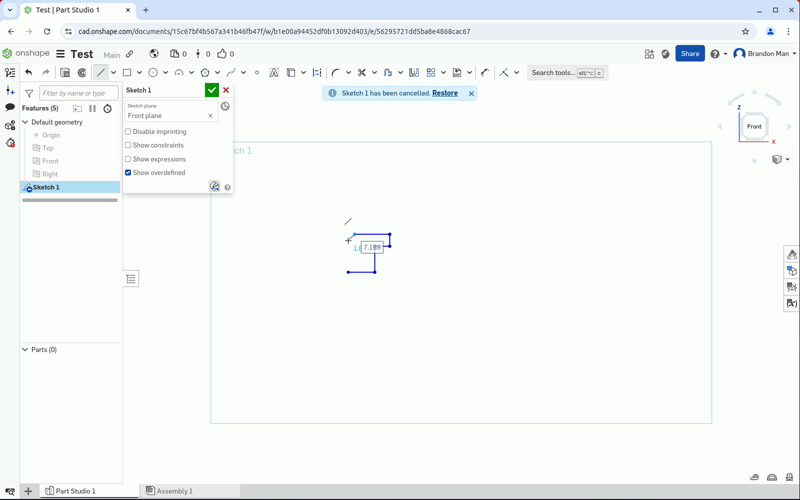
click(348, 240)
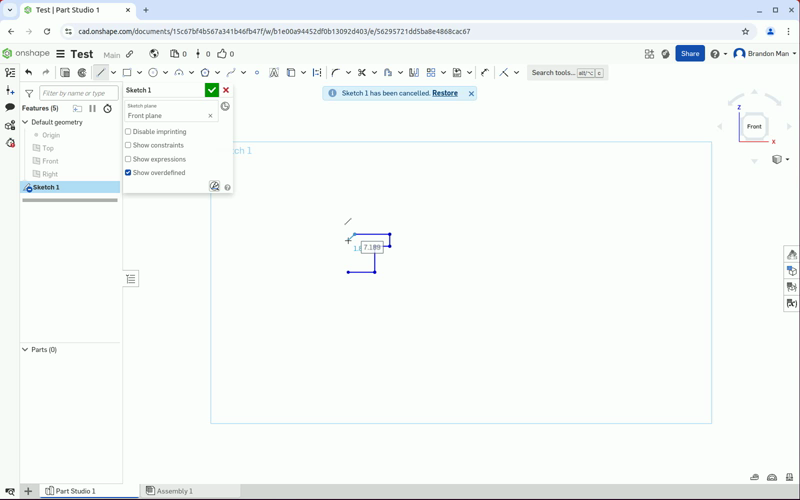
key_up(shift)
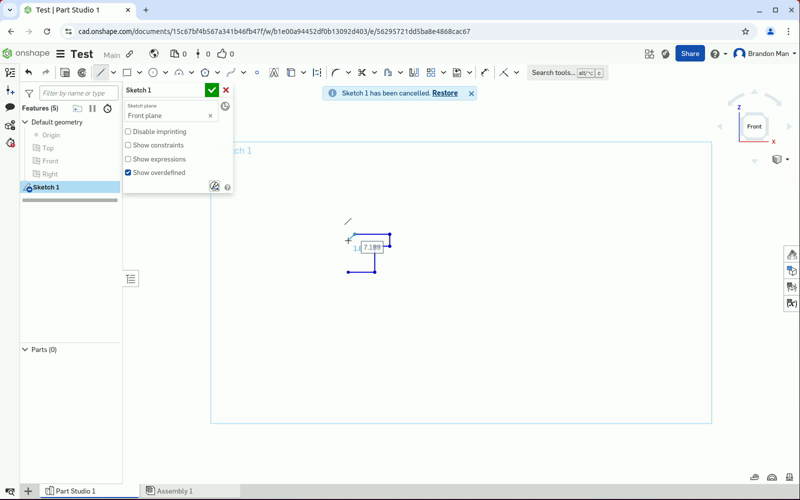
mouse_move(378, 240)
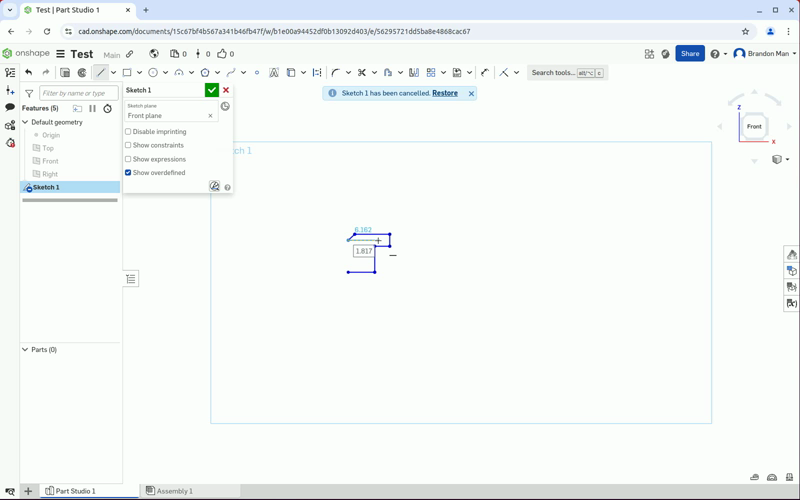
key_down(shift)
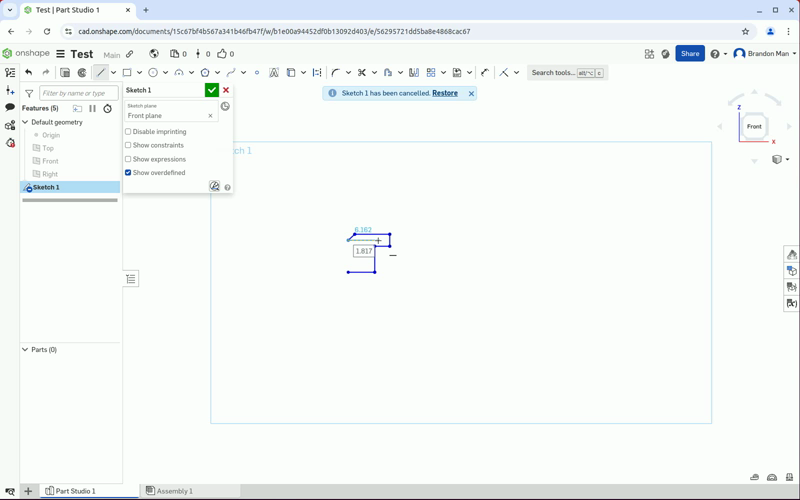
mouse_move(348, 272)
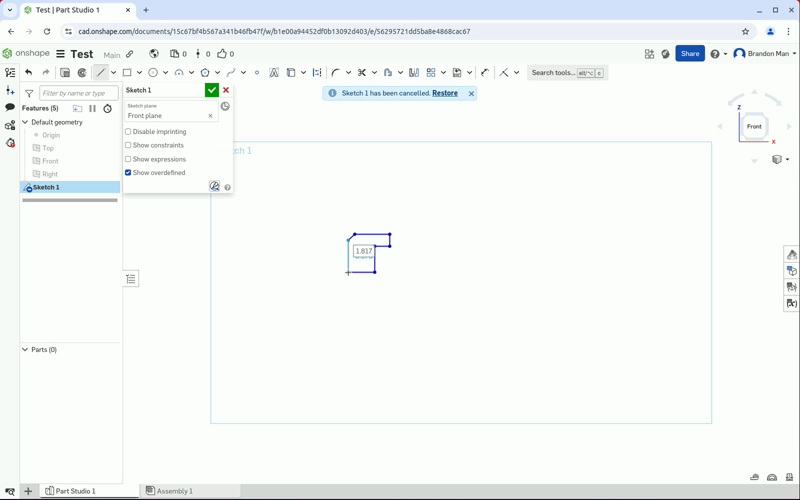
key_up(shift)
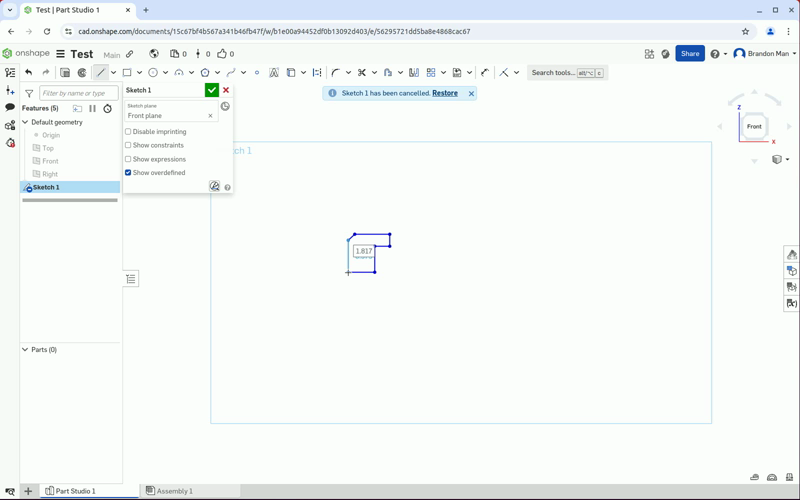
click(348, 272)
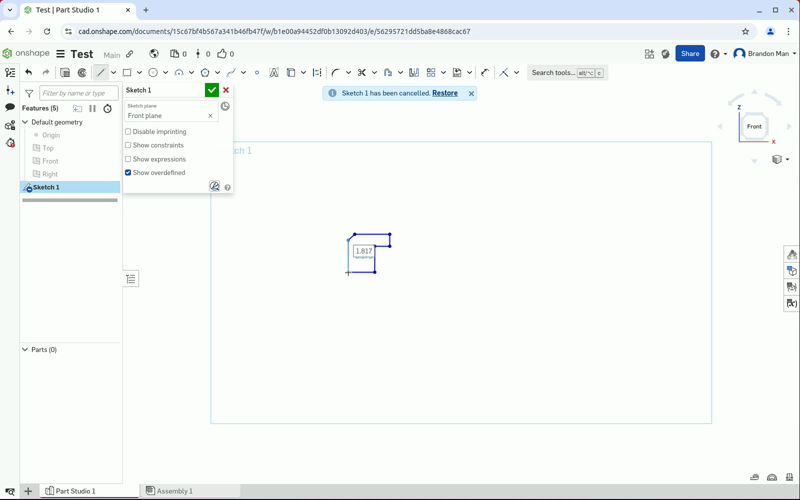
key(esc)
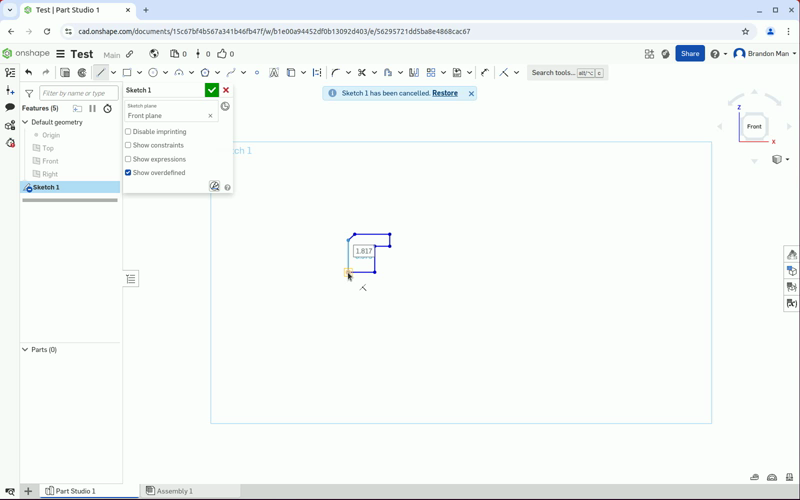
mouse_move(369, 261)
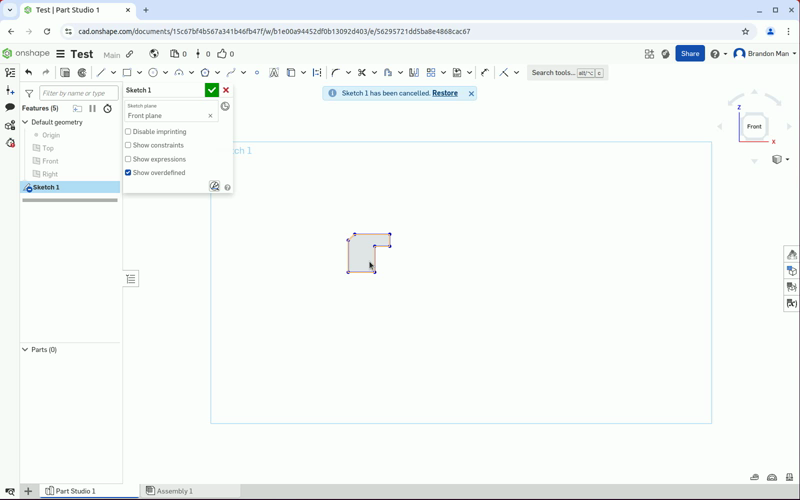
scroll(6)
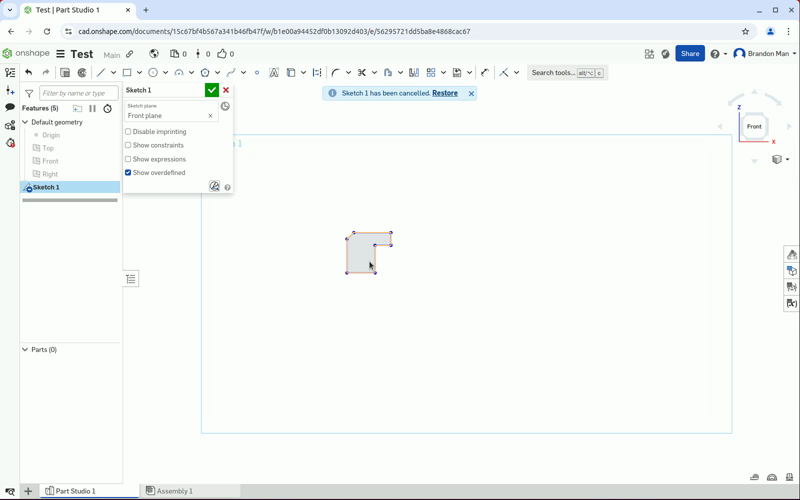
scroll(6)
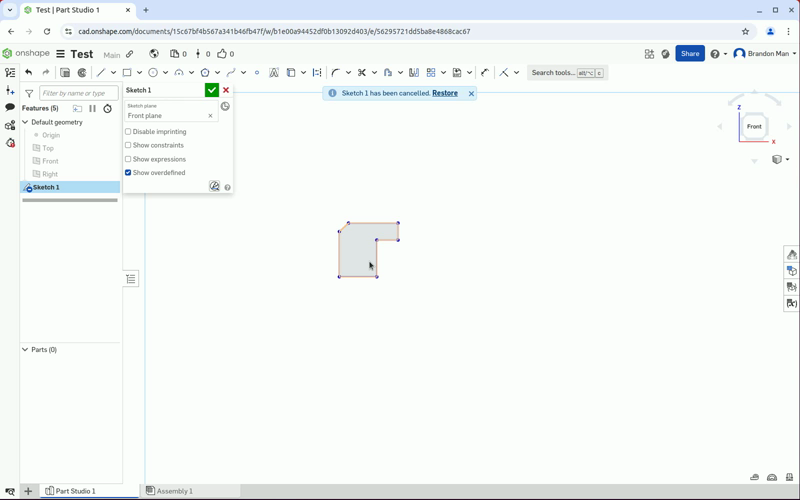
scroll(6)
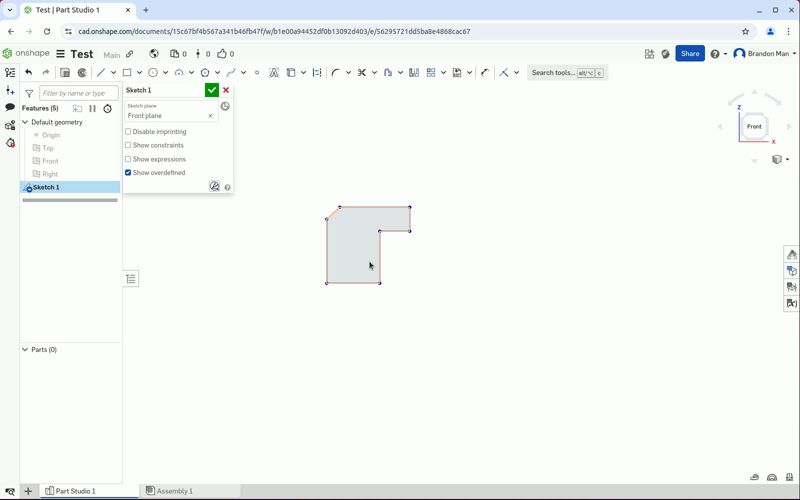
scroll(6)
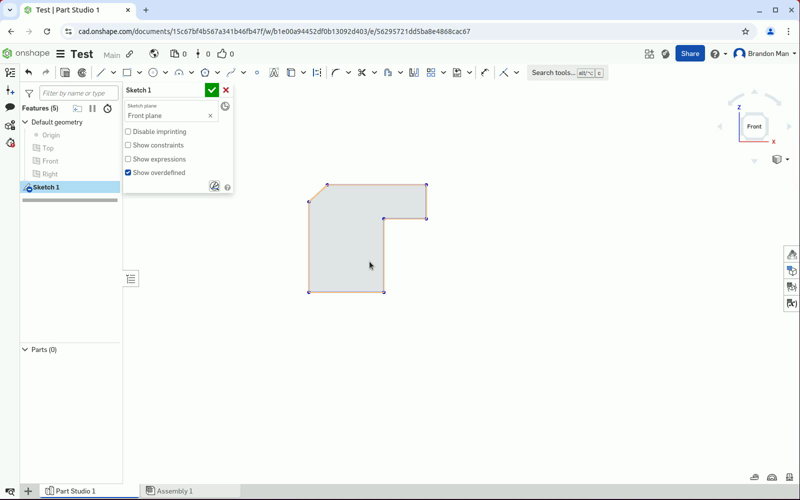
scroll(6)
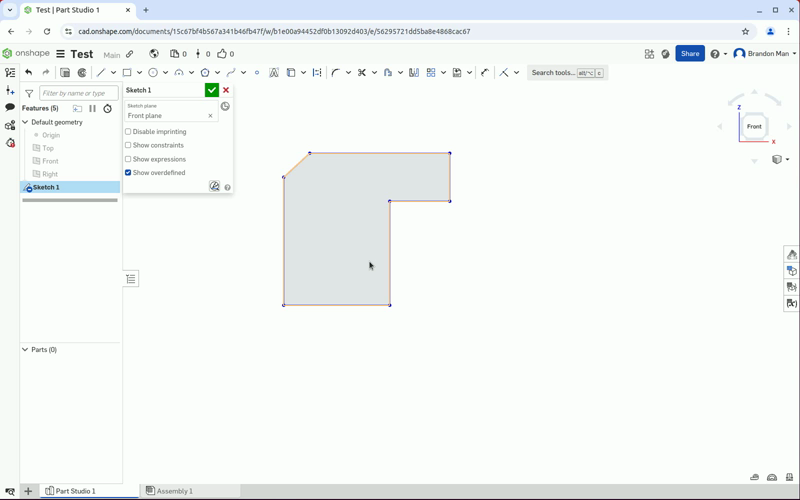
scroll(6)
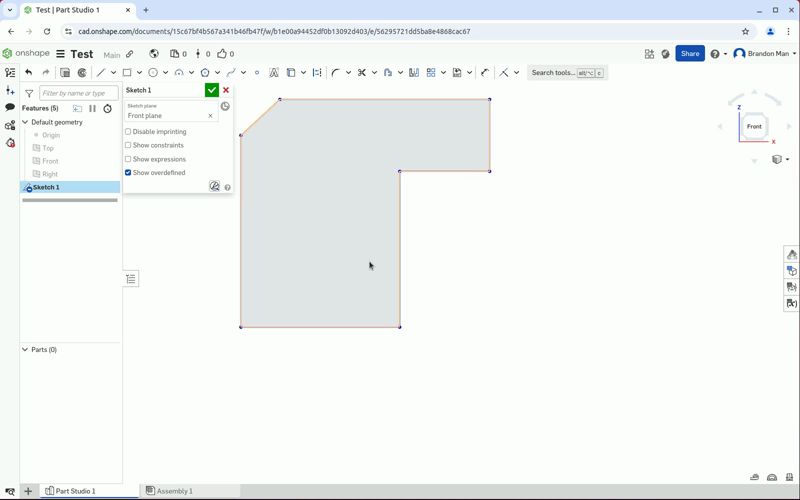
scroll(6)
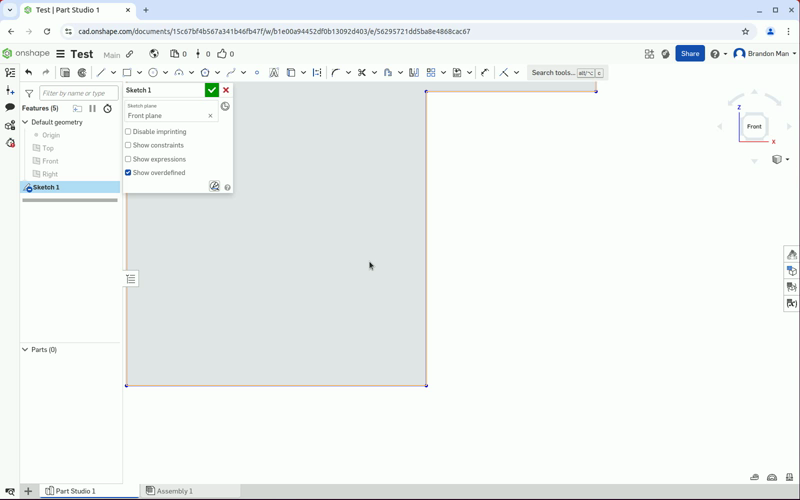
click(369, 261)
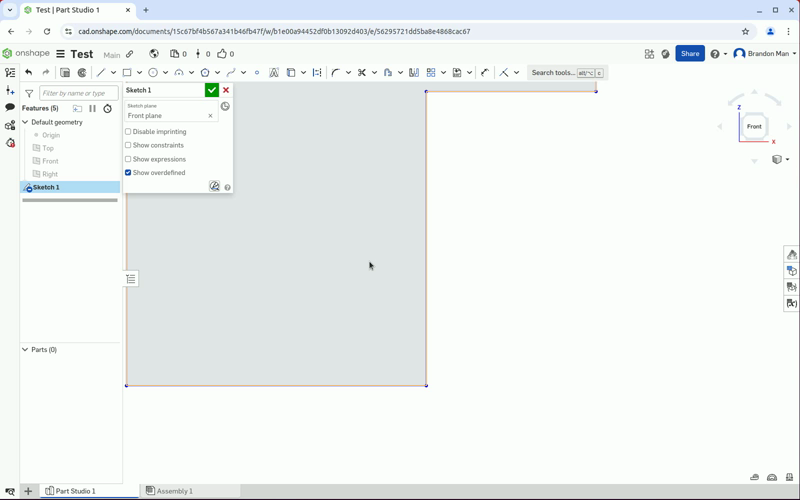
scroll(-6)
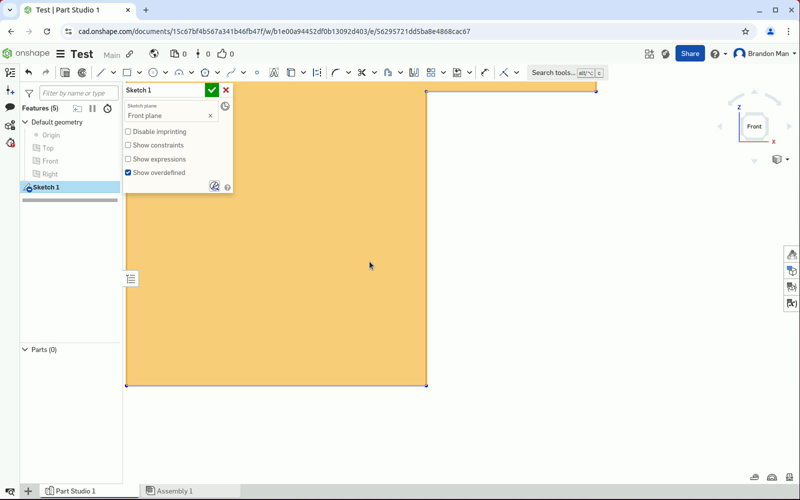
scroll(-6)
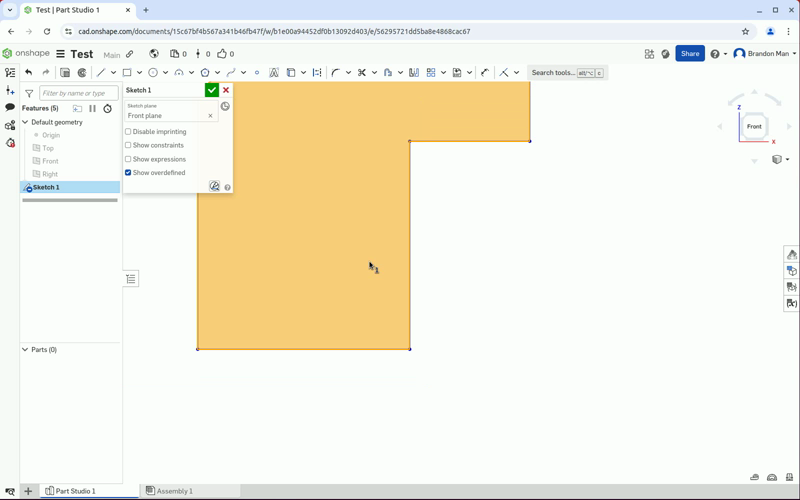
scroll(-6)
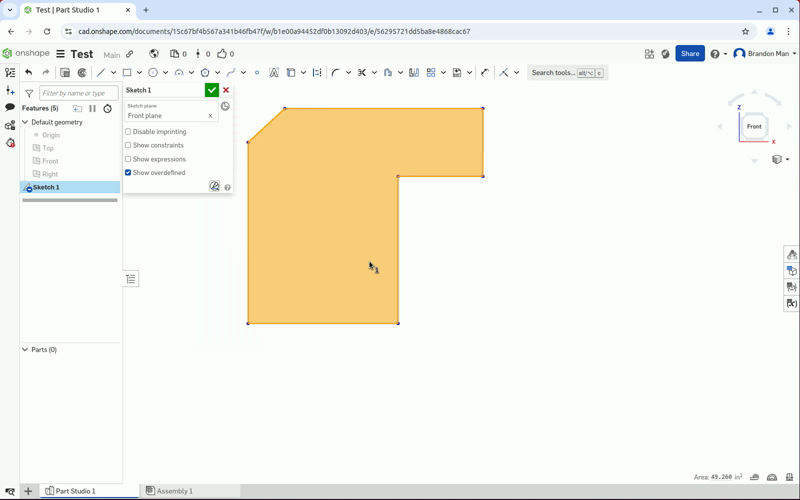
scroll(-6)
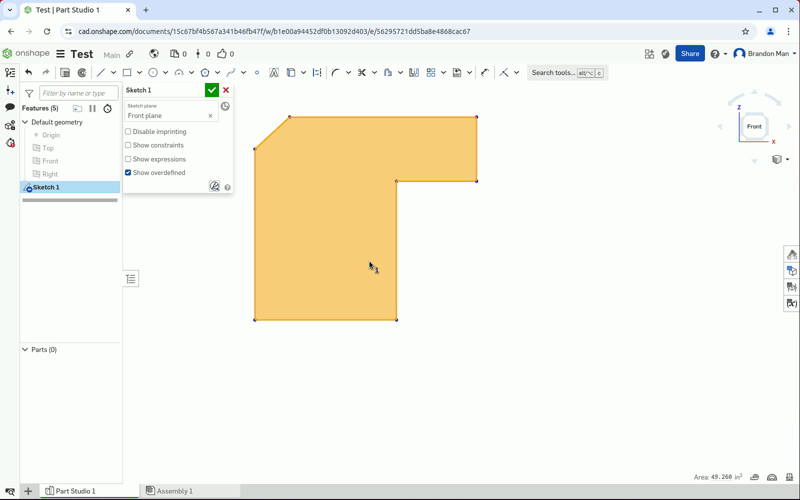
scroll(-6)
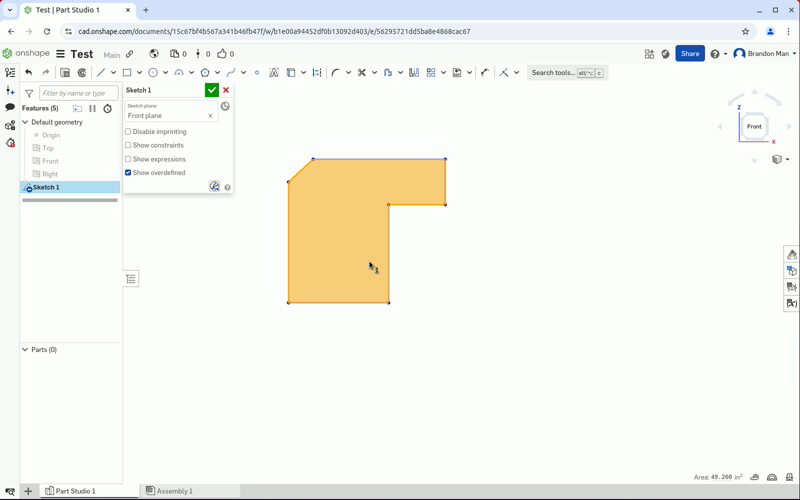
scroll(-6)
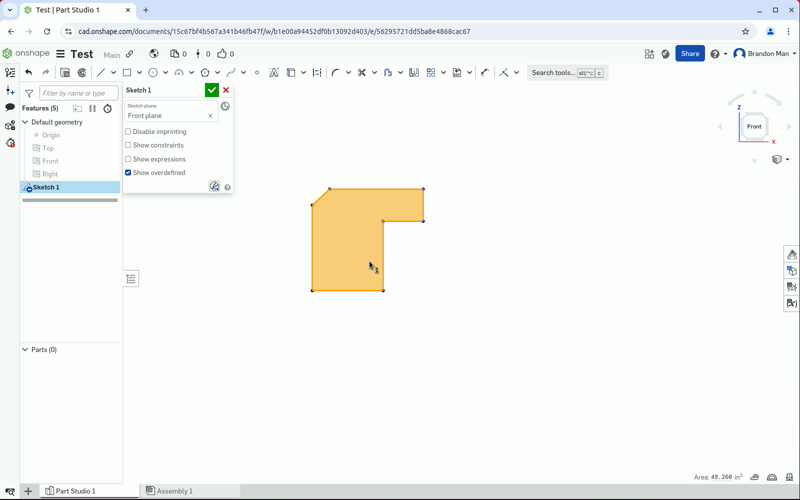
scroll(-6)
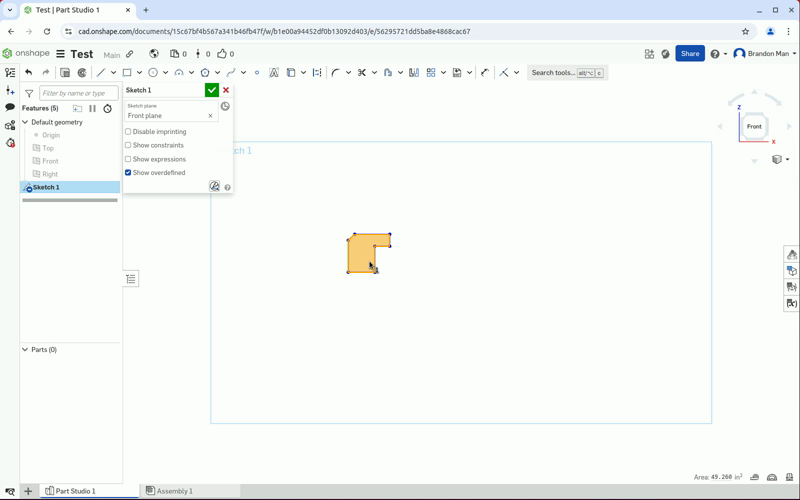
mouse_move(73, 352)
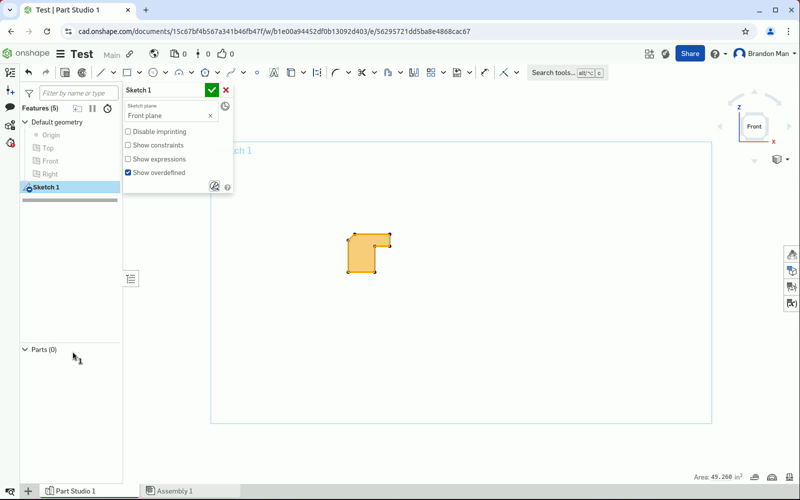
key(shift+y)
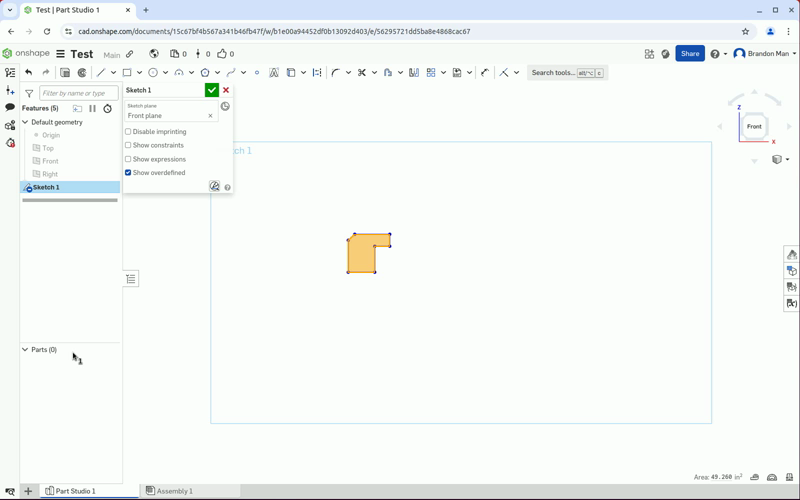
key(shift+e)
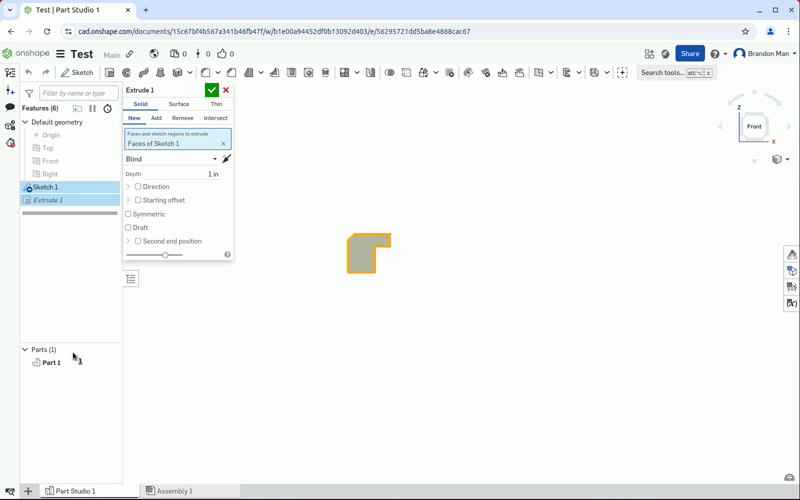
mouse_move(143, 106)
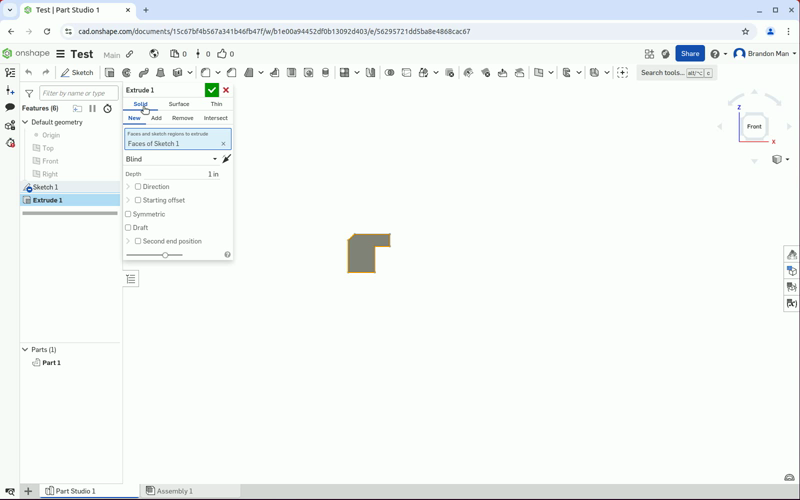
click(143, 106)
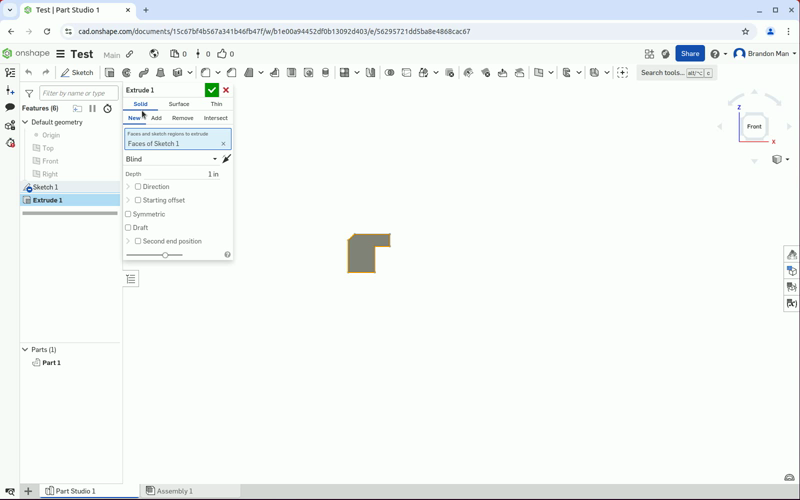
mouse_move(137, 120)
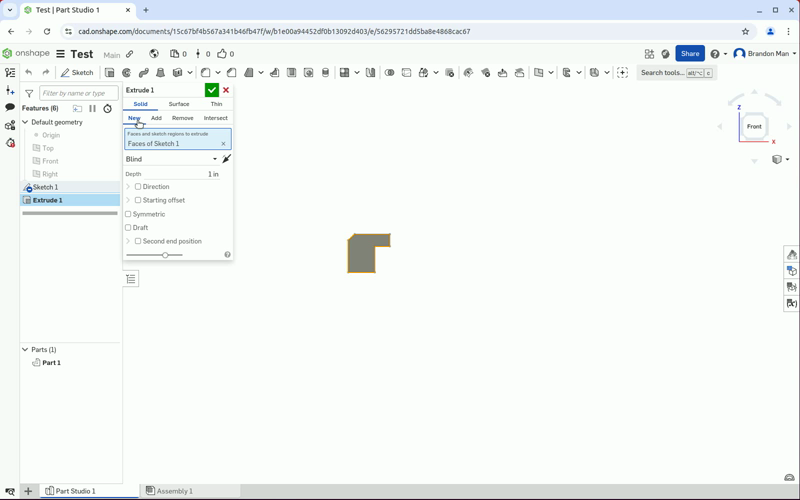
click(137, 120)
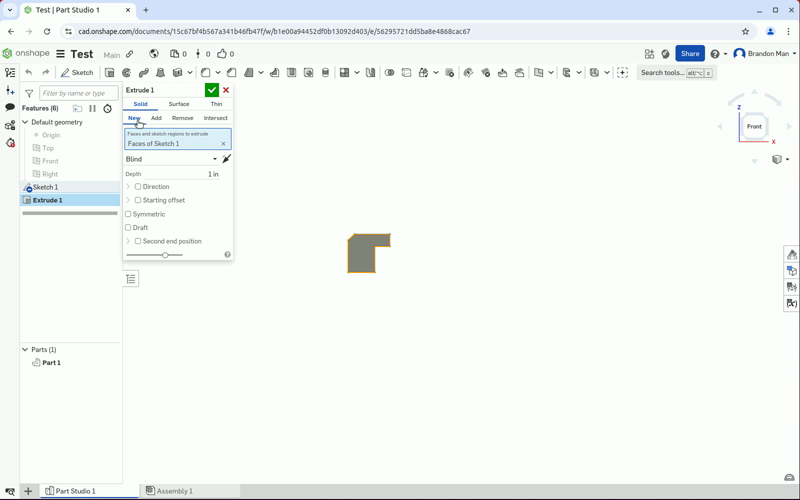
key(tab, 4)
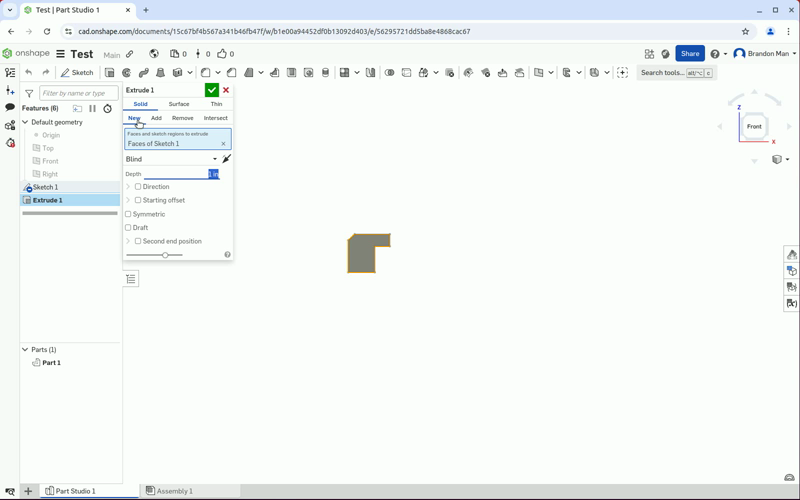
text(9.869)
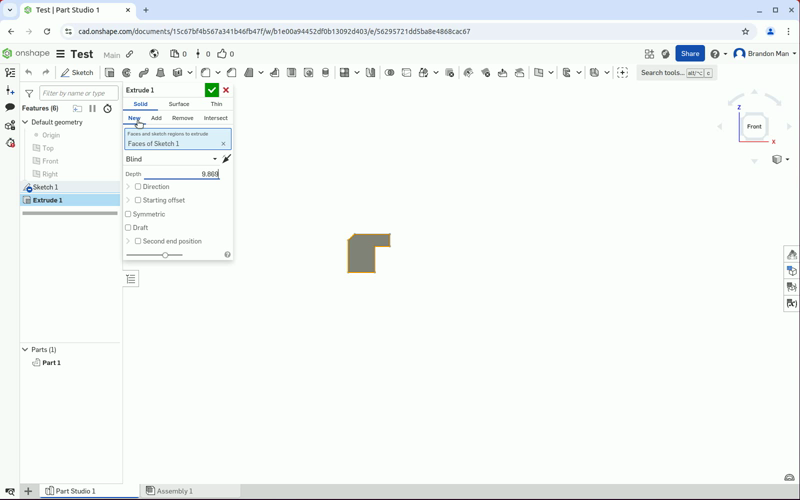
key(enter)
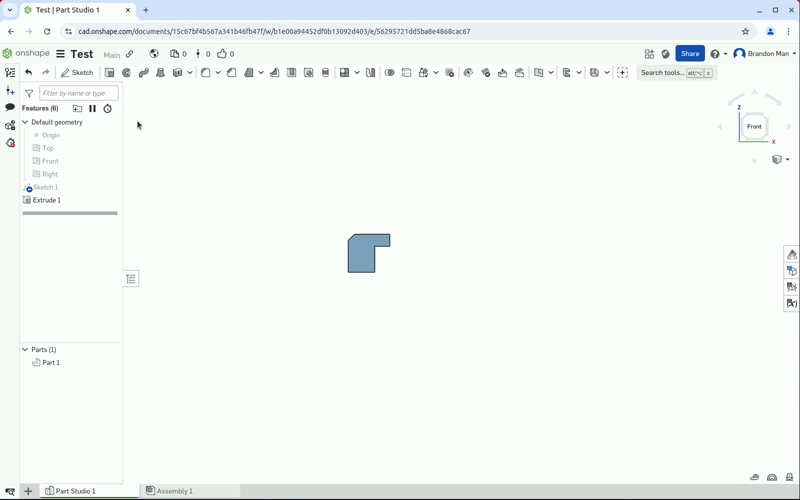
key(shift+h)
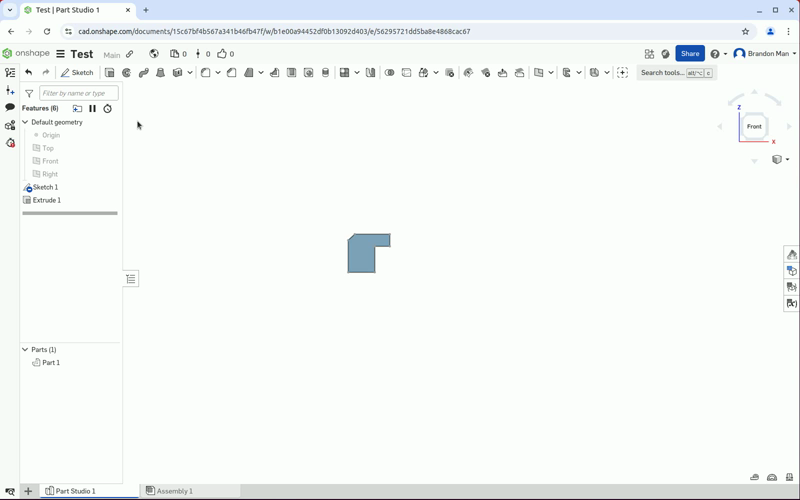
key(shift+h)
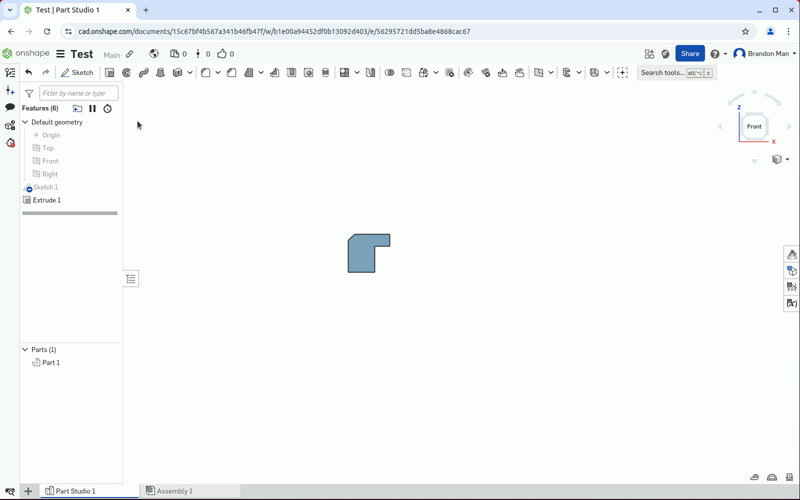
mouse_move(73, 189)
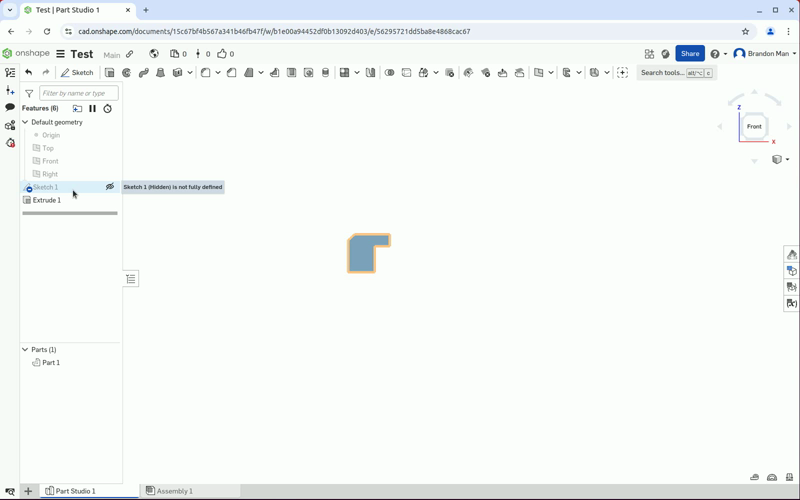
click(73, 189)
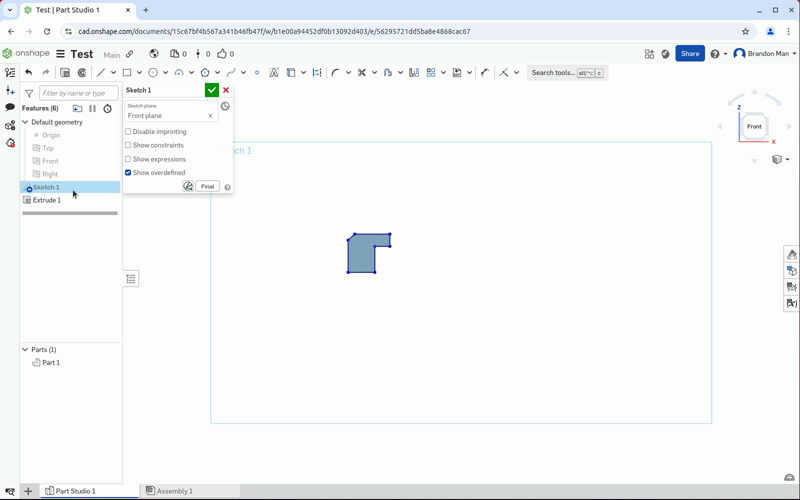
mouse_move(229, 92)
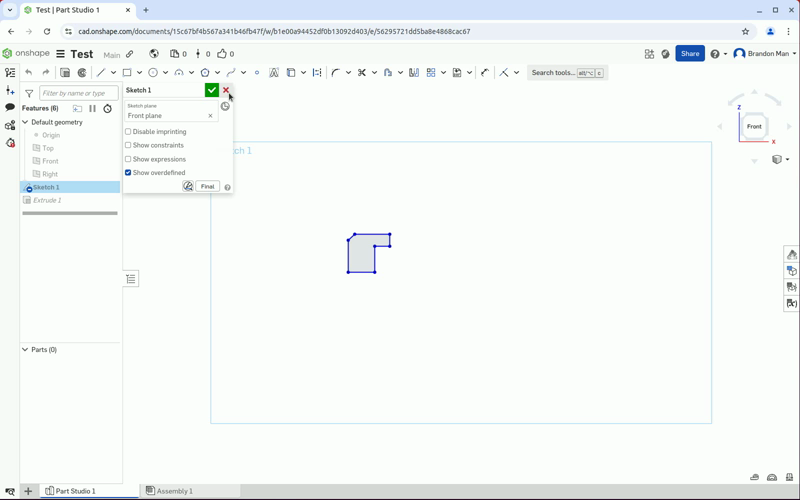
click(229, 92)
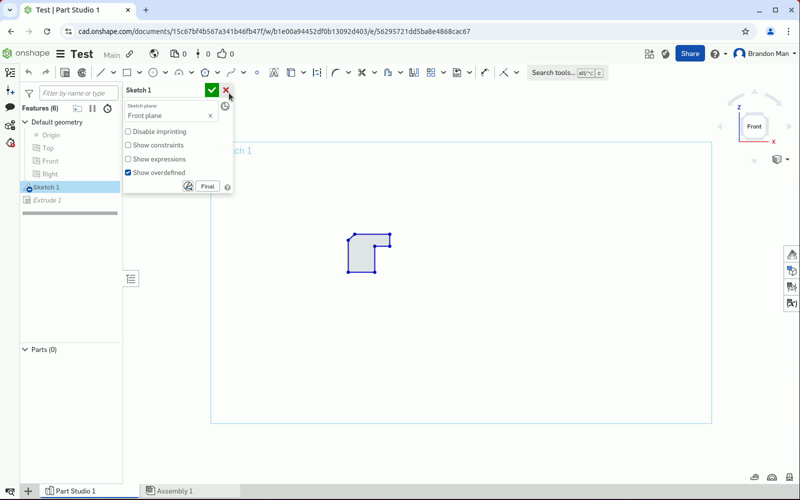
key(shift+s)
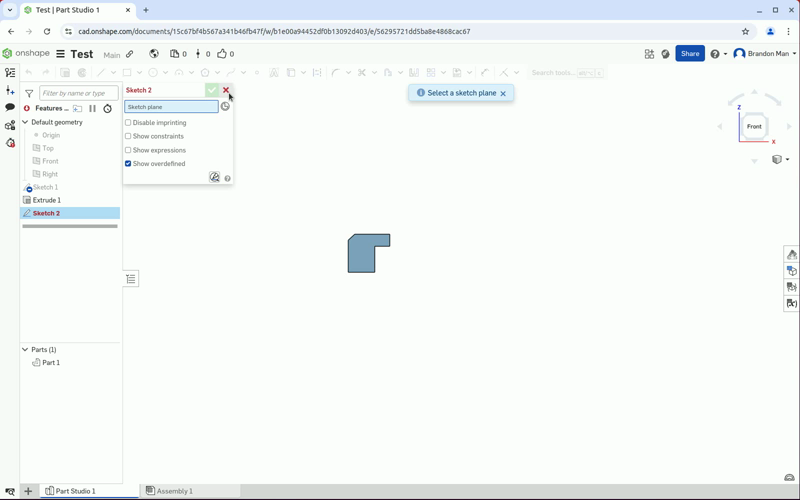
mouse_move(73, 163)
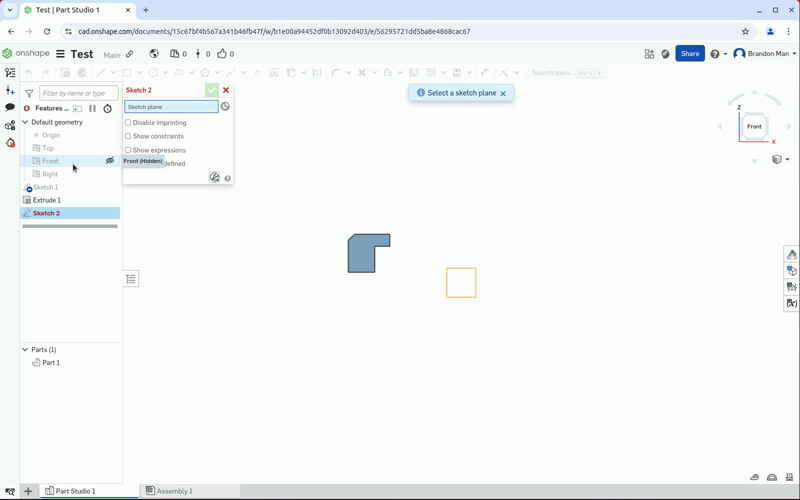
click(73, 163)
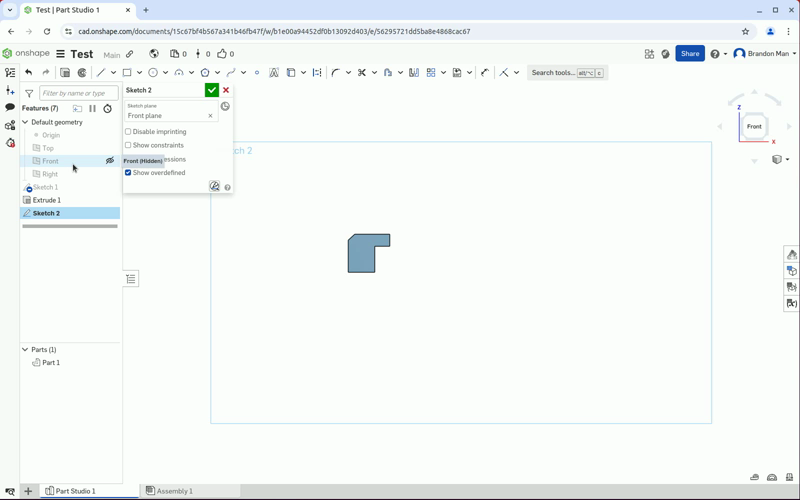
mouse_move(73, 352)
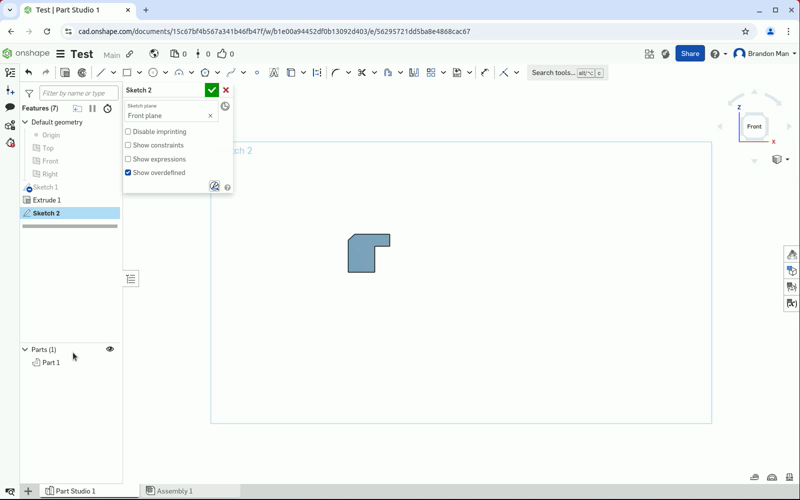
key(y)
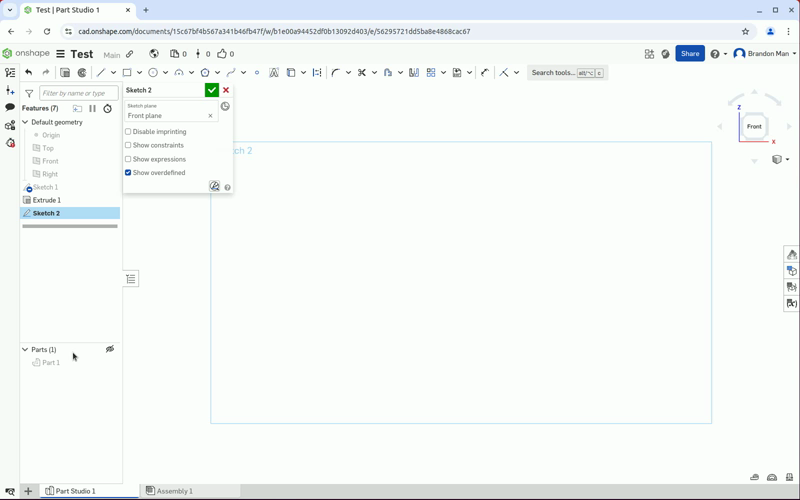
key(l)
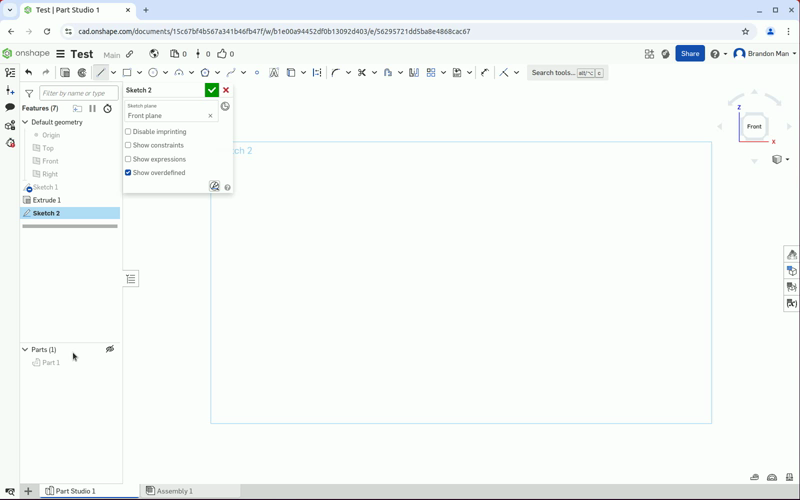
key_down(shift)
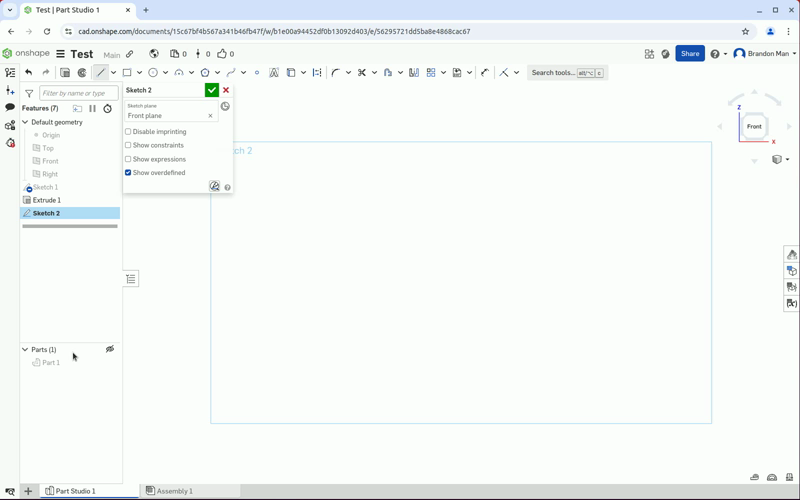
mouse_move(436, 327)
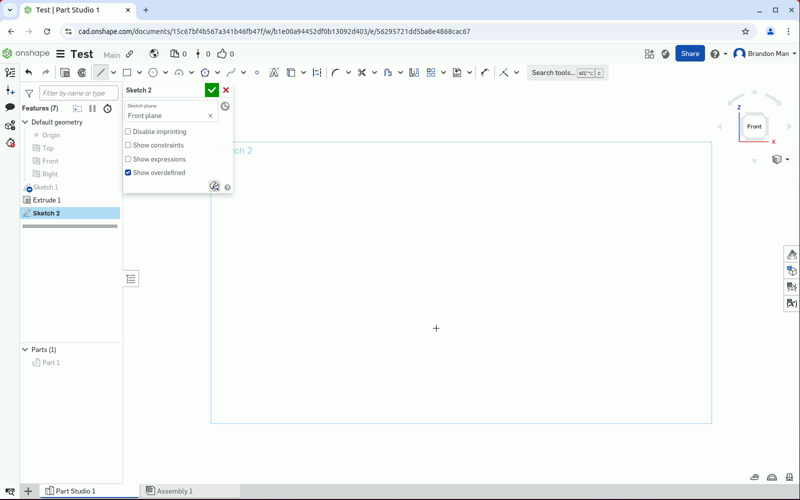
click(436, 327)
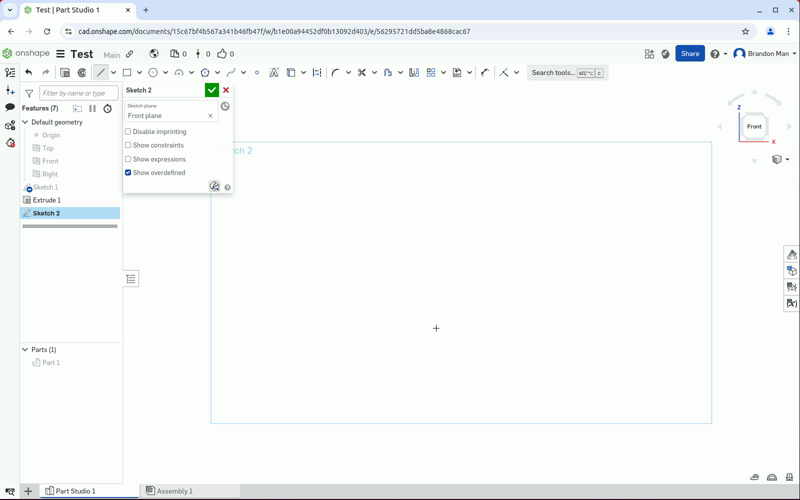
key_up(shift)
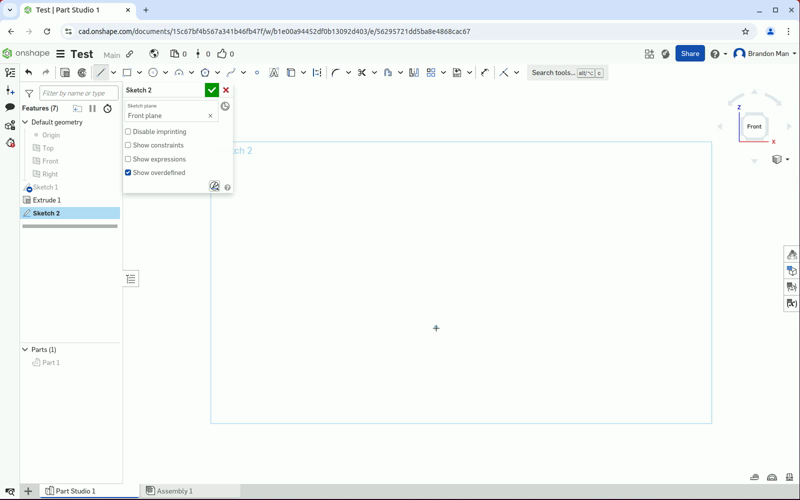
key_down(shift)
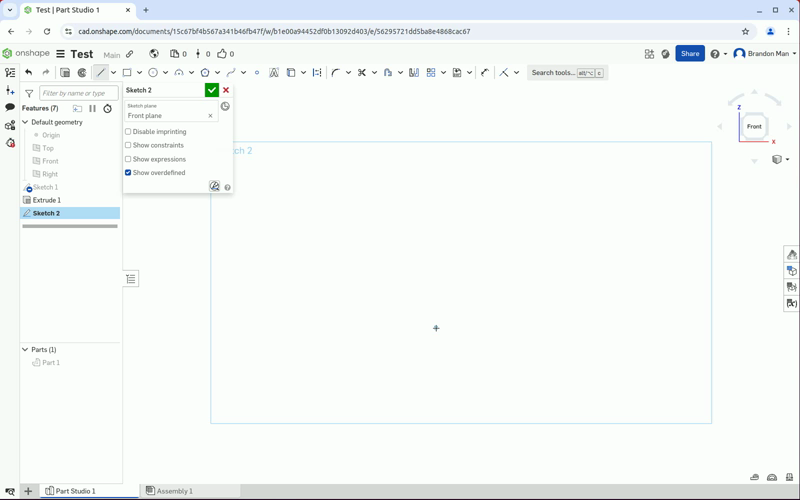
mouse_move(568, 327)
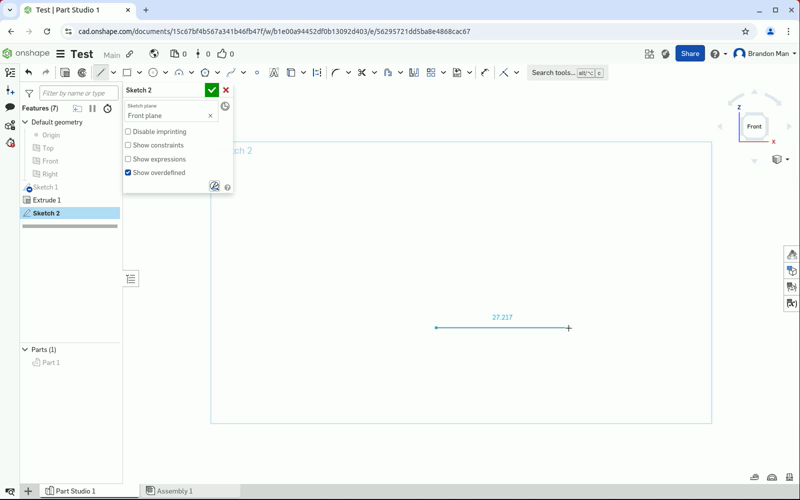
click(568, 327)
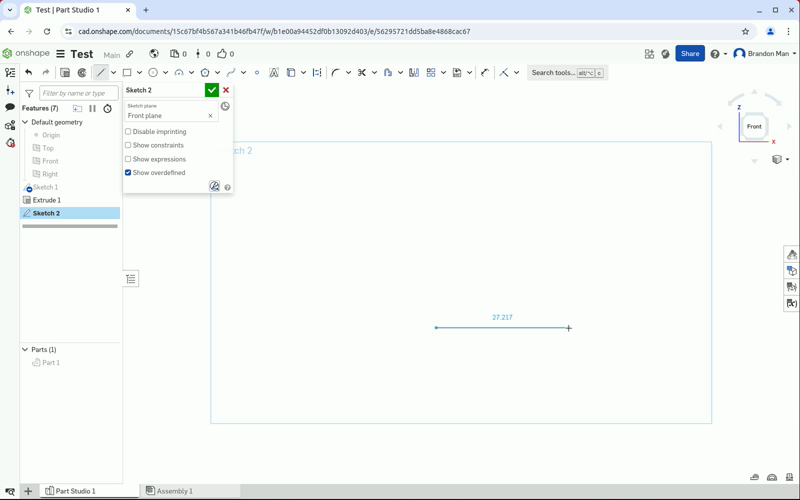
key_up(shift)
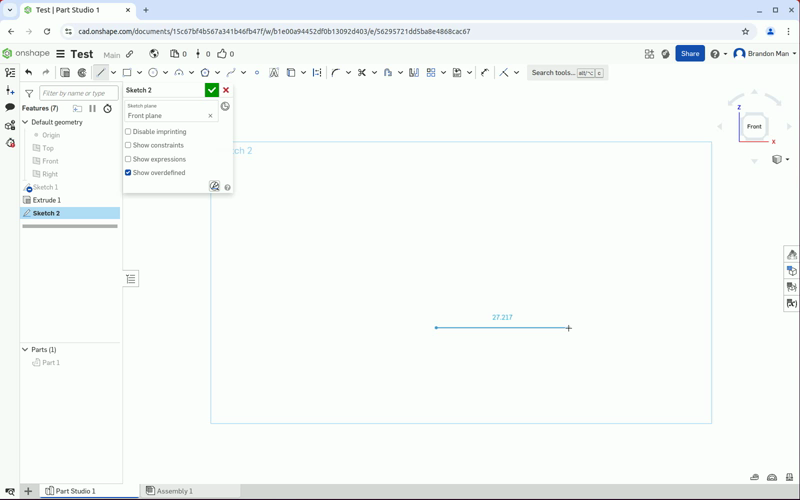
key_down(shift)
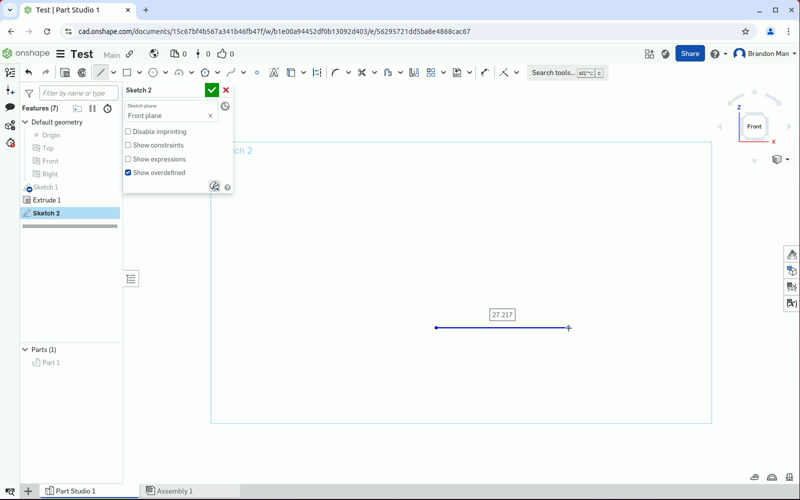
mouse_move(589, 327)
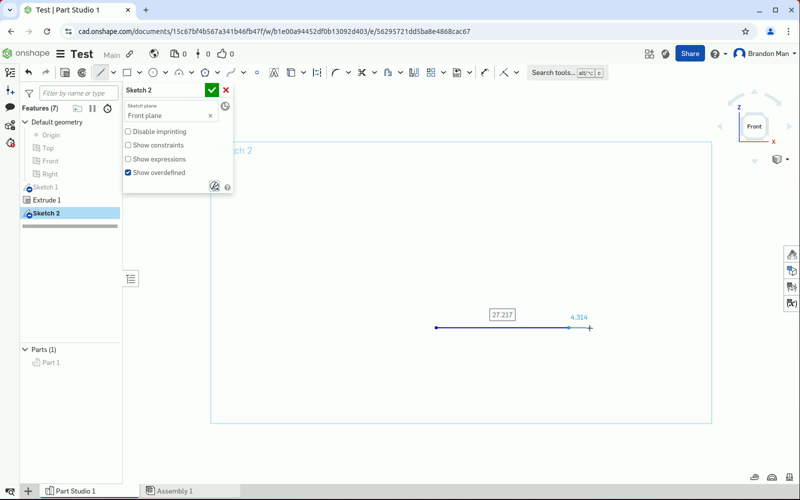
mouse_move(568, 312)
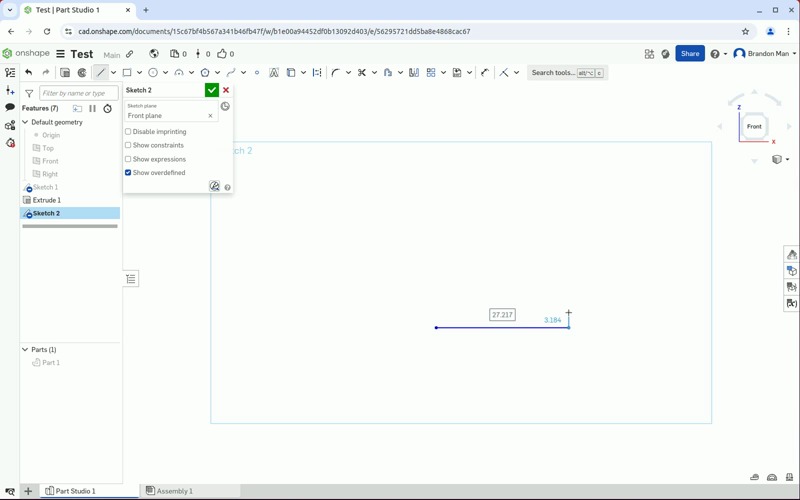
click(568, 312)
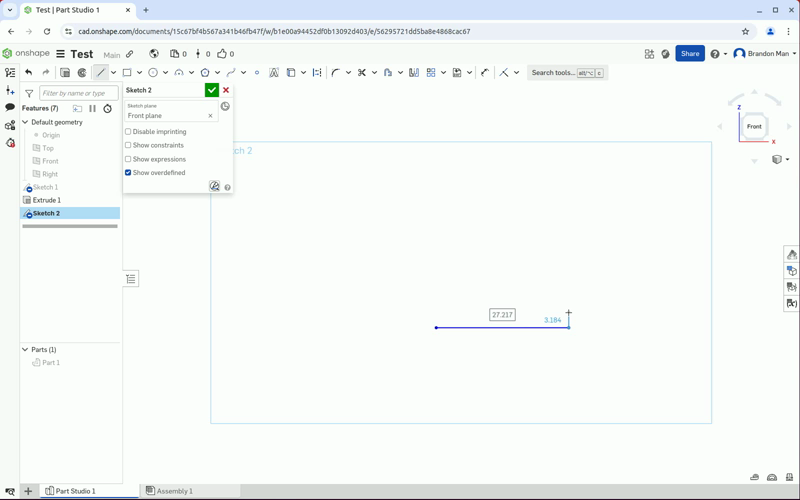
key_up(shift)
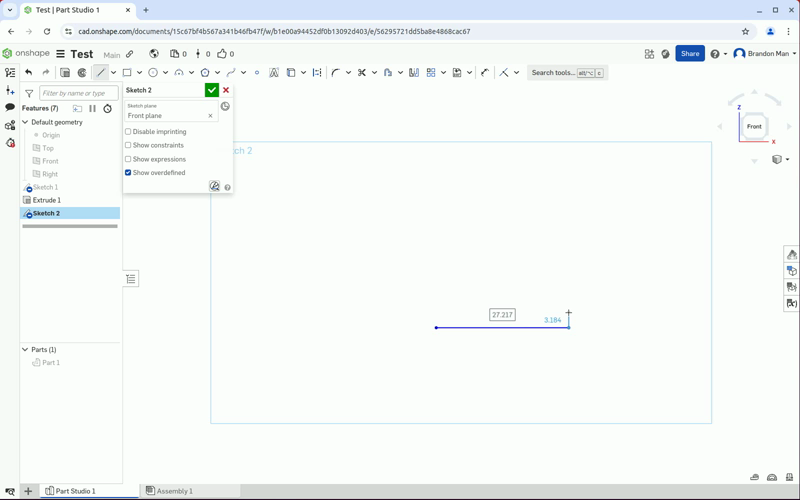
key_down(shift)
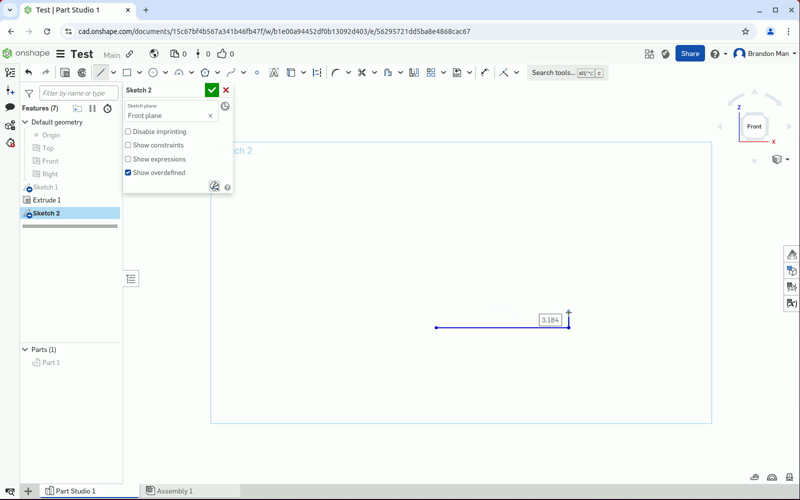
mouse_move(436, 312)
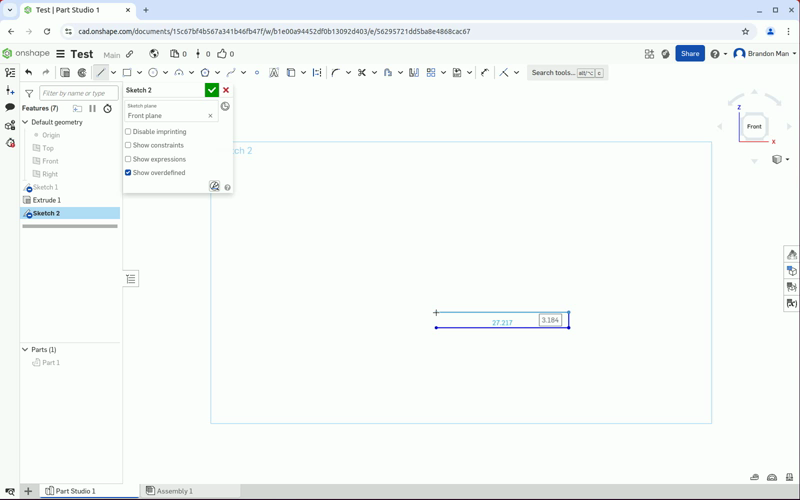
click(436, 312)
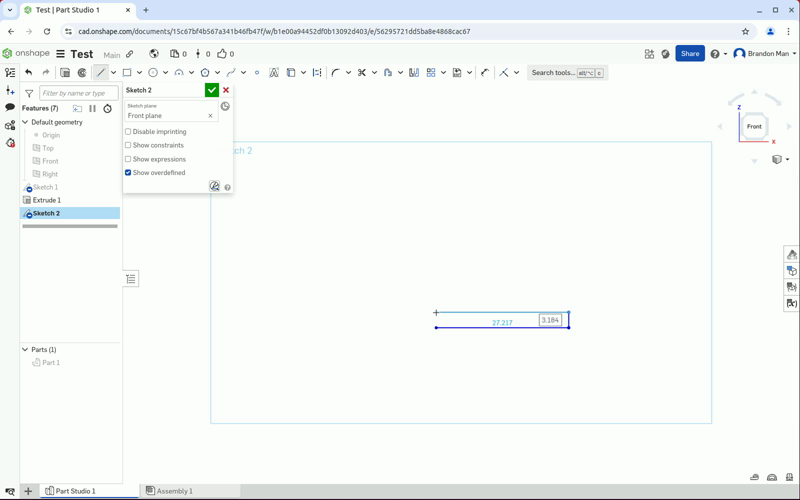
key_up(shift)
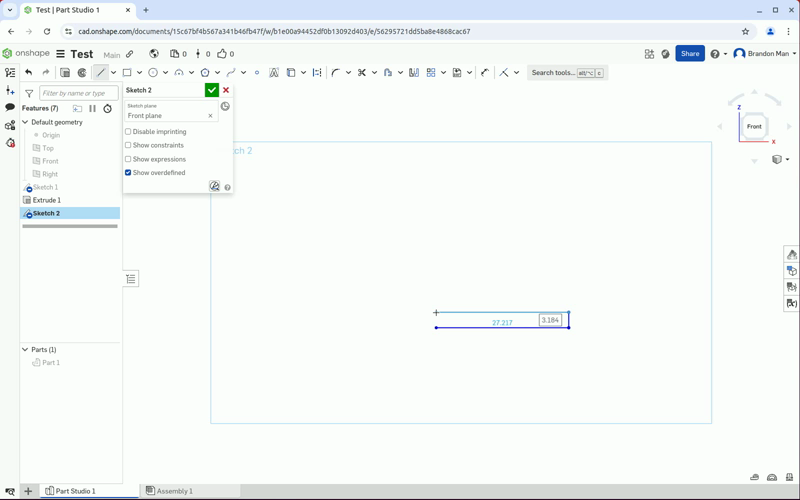
mouse_move(466, 312)
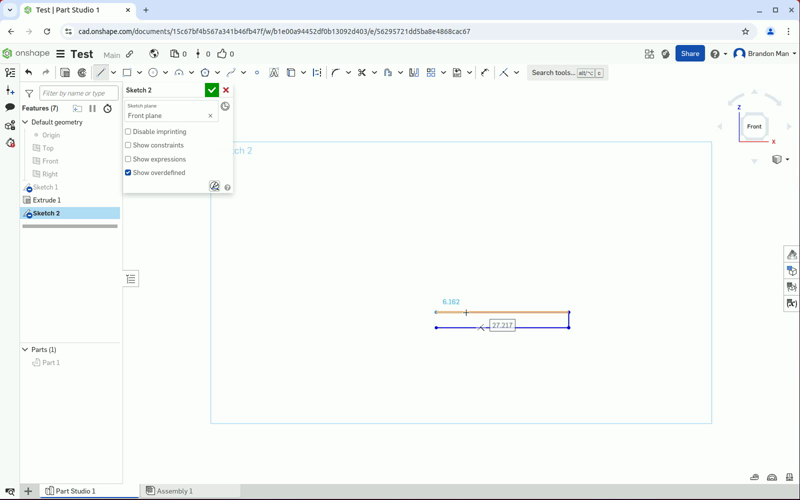
key_down(shift)
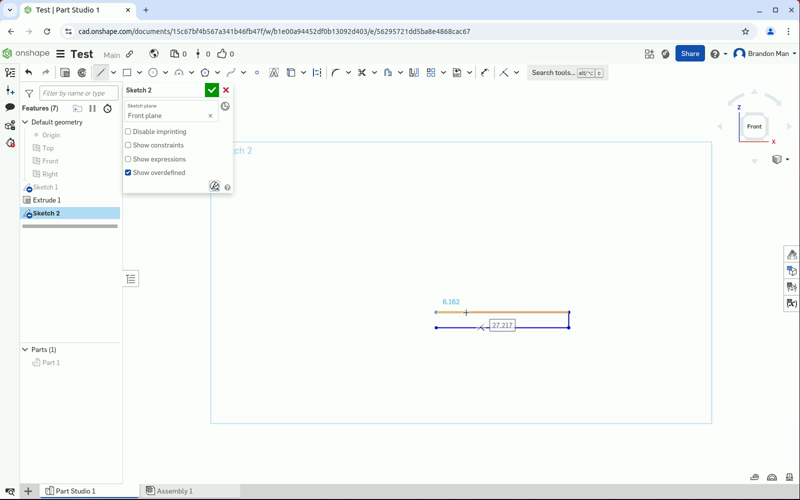
mouse_move(436, 327)
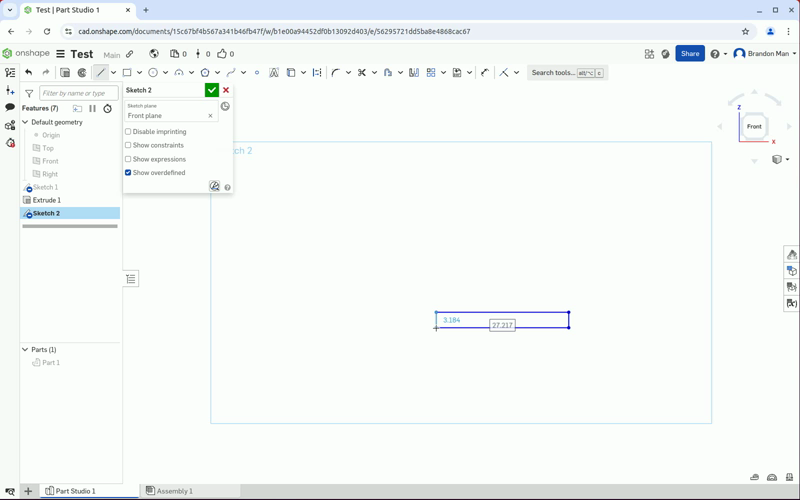
key_up(shift)
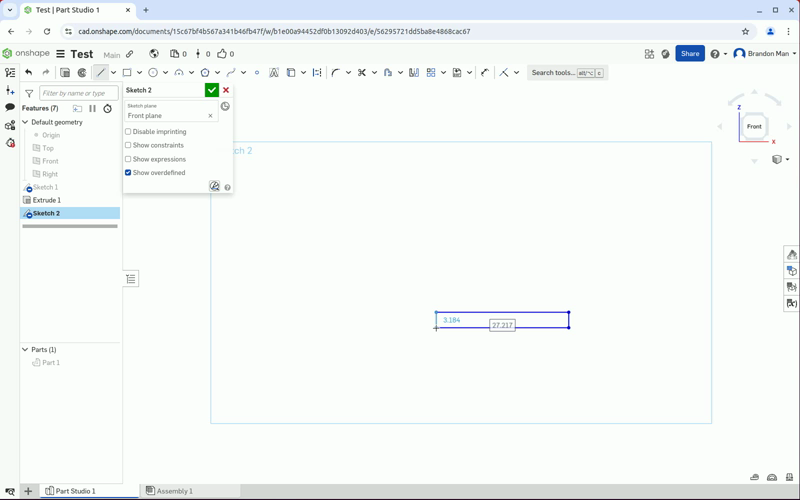
click(436, 327)
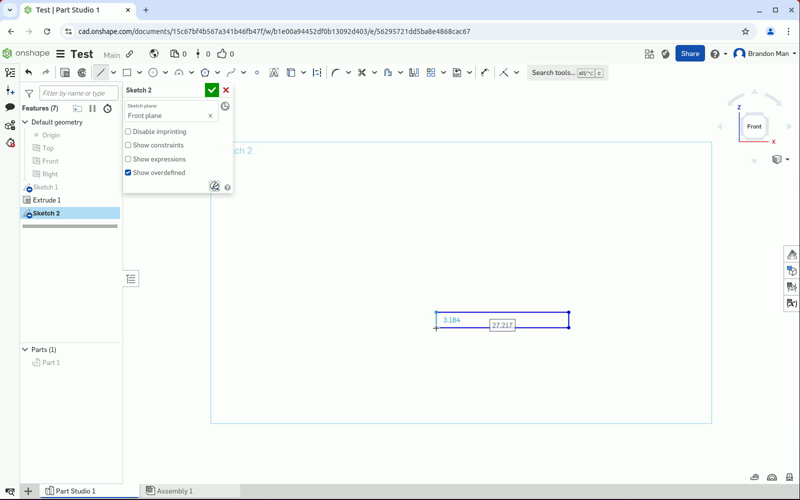
key(esc)
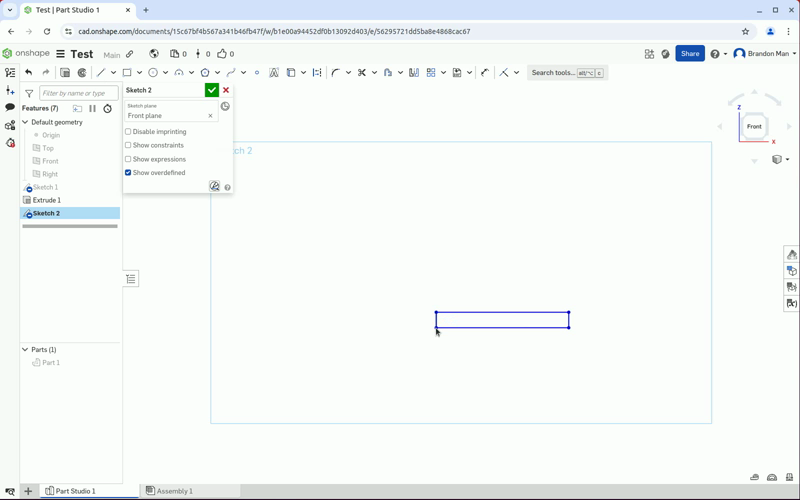
mouse_move(477, 318)
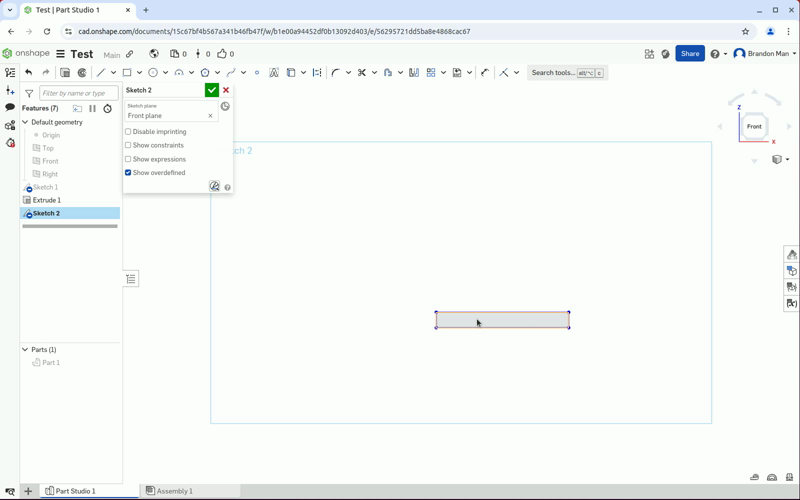
click(477, 318)
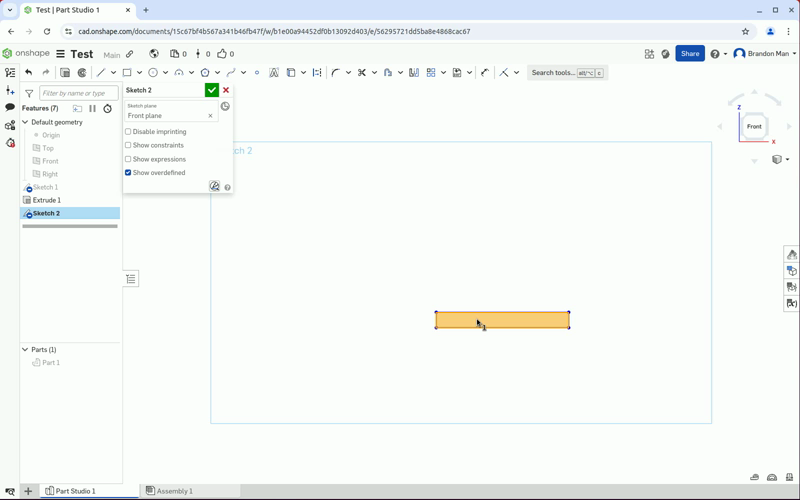
mouse_move(73, 352)
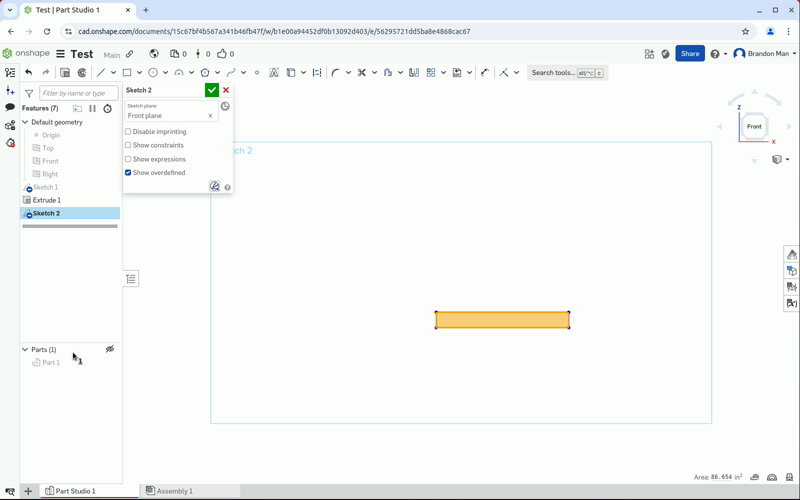
key(shift+y)
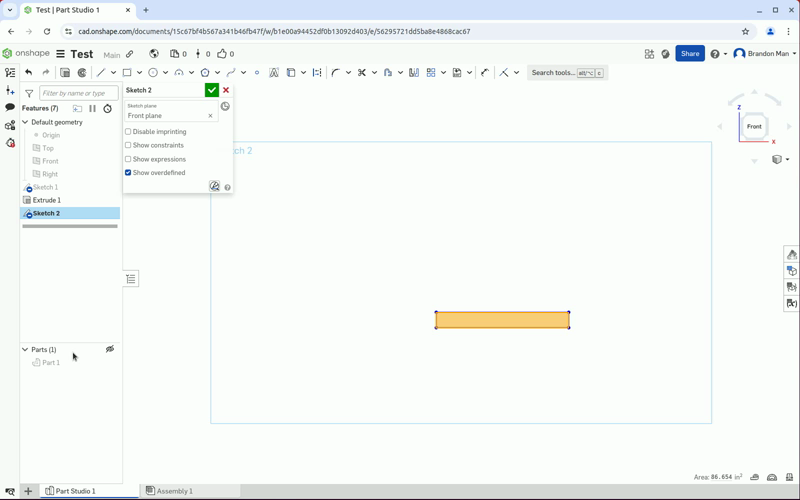
key(shift+e)
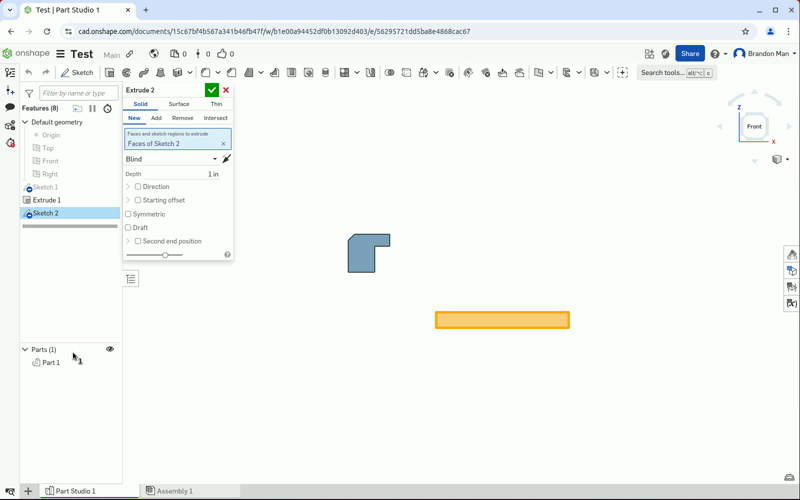
mouse_move(143, 106)
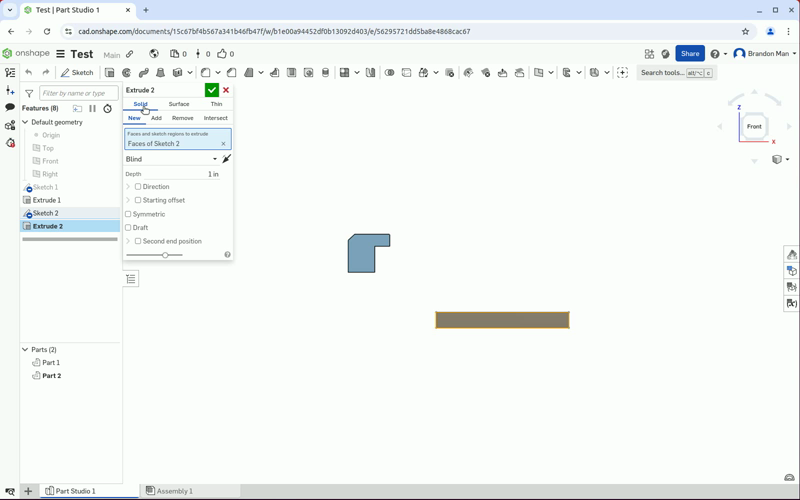
click(143, 106)
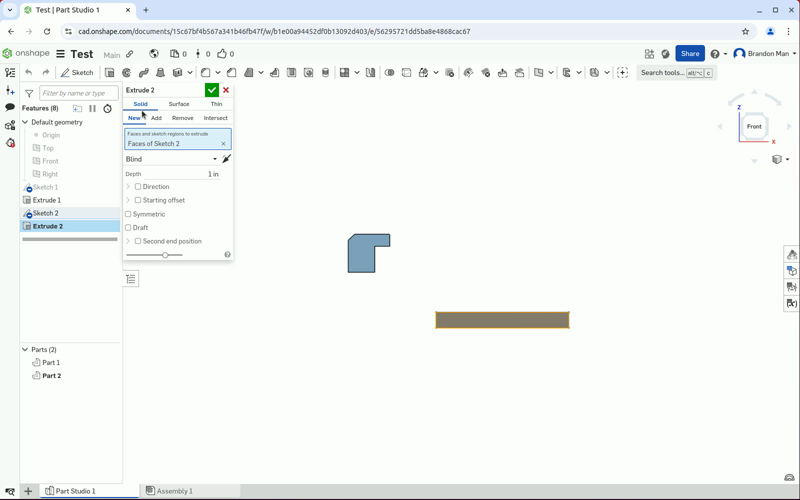
mouse_move(137, 120)
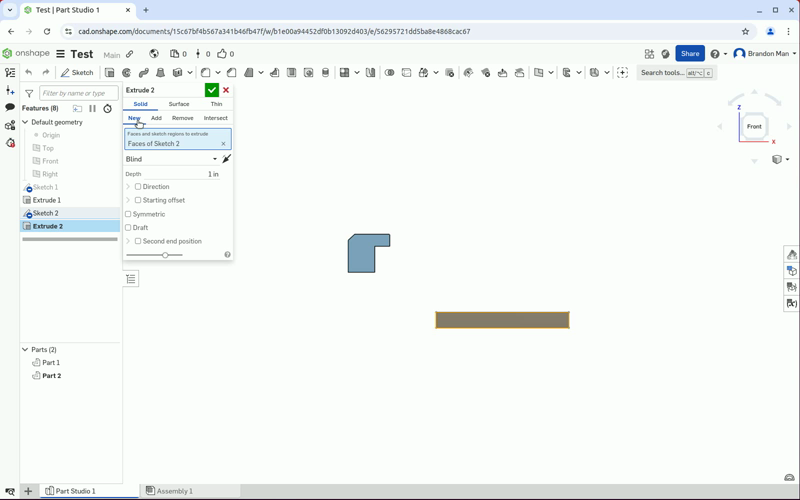
click(137, 120)
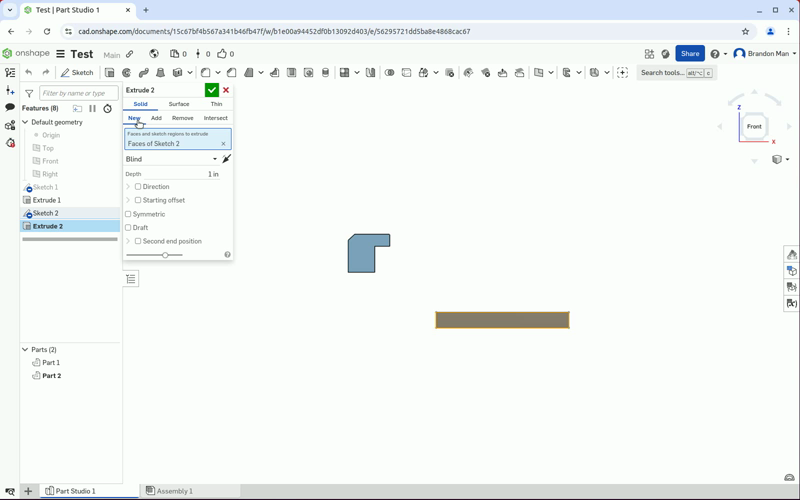
key(tab, 4)
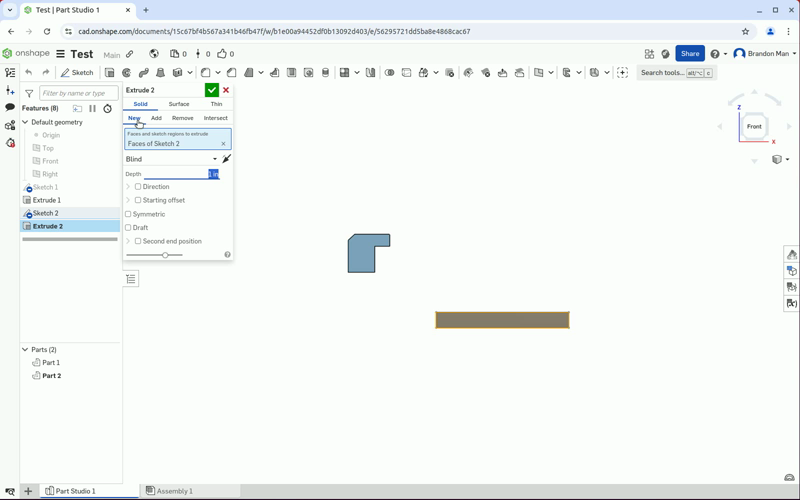
text(9.869)
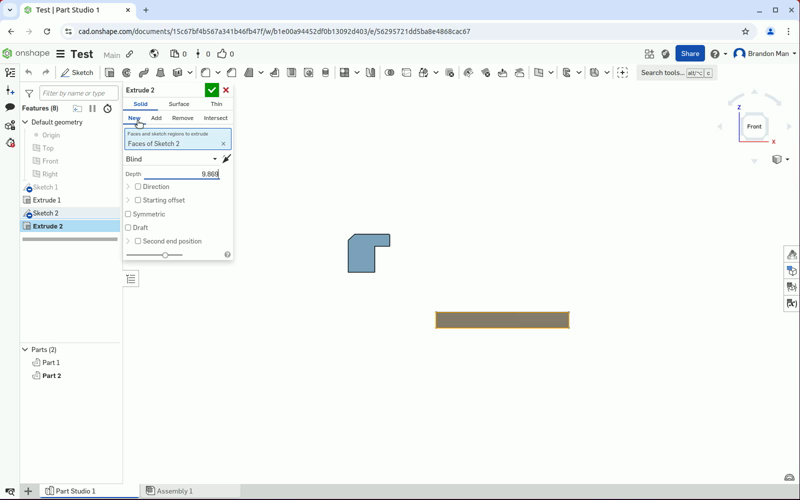
key(enter)
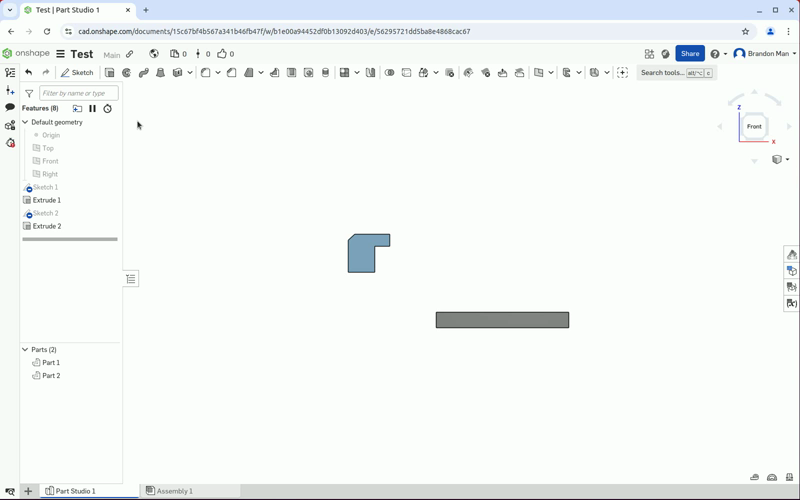
key(shift+h)
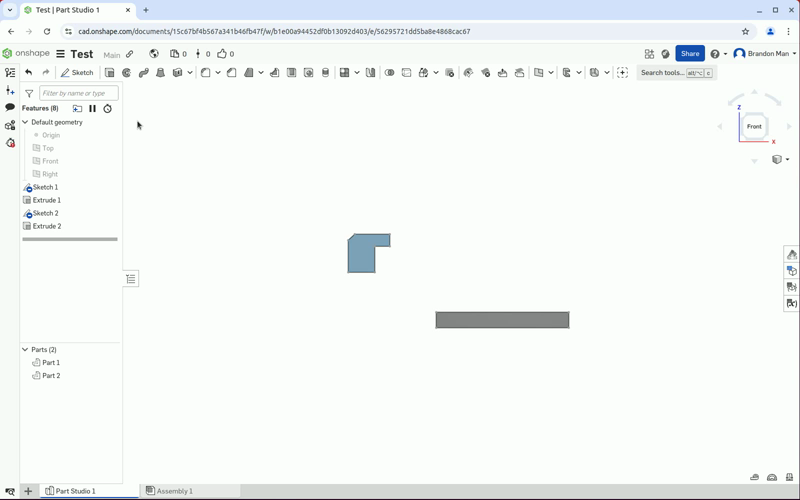
key(shift+h)
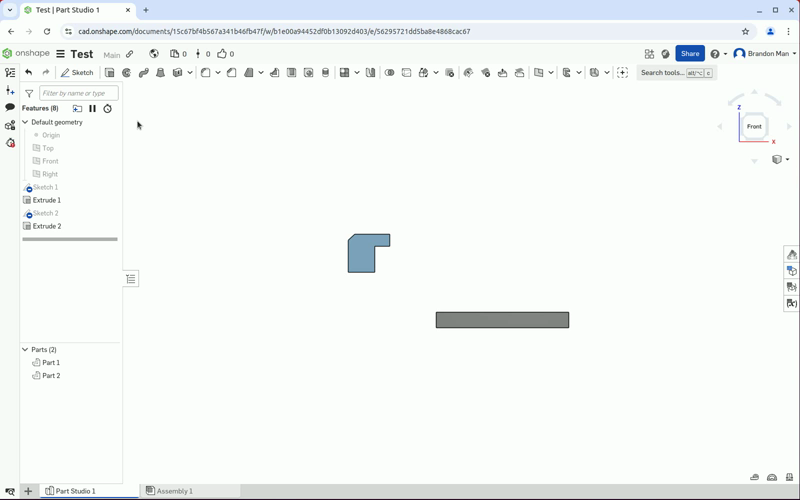
mouse_move(73, 189)
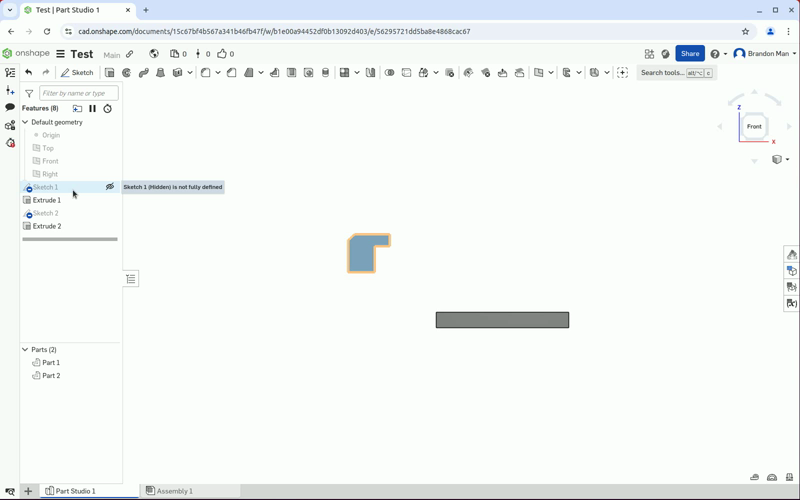
click(73, 189)
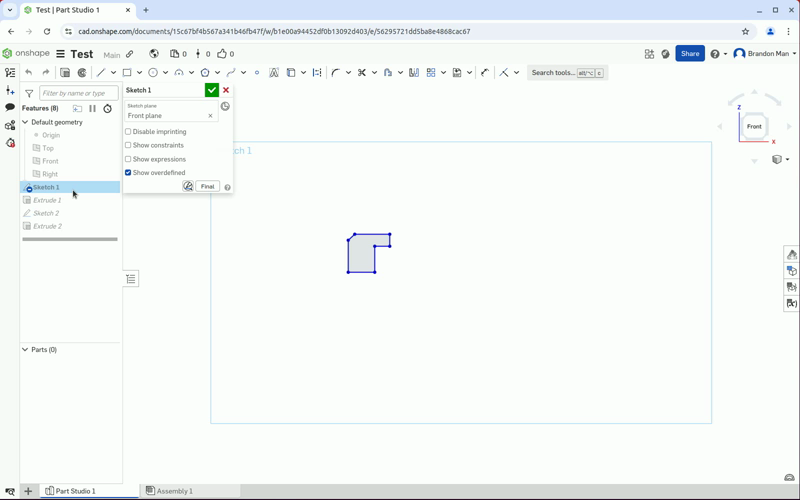
mouse_move(229, 92)
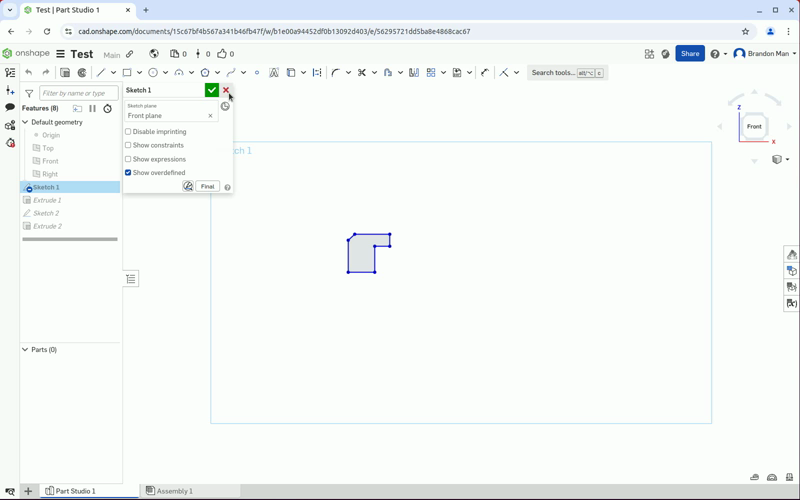
click(229, 92)
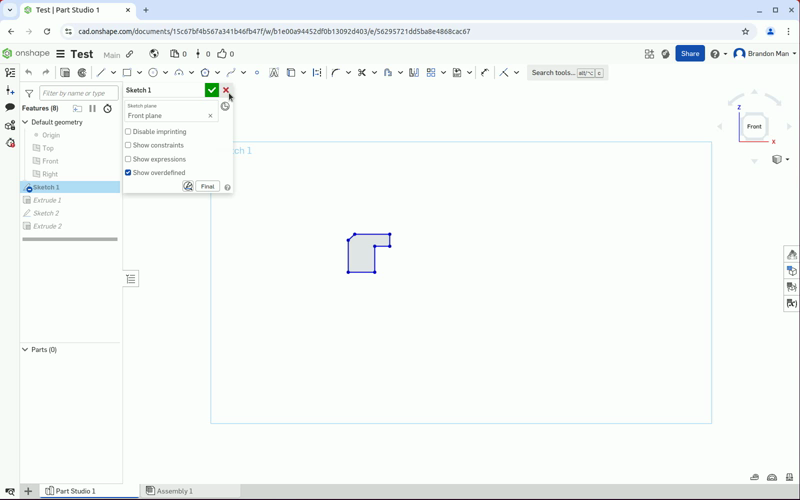
key(shift+s)
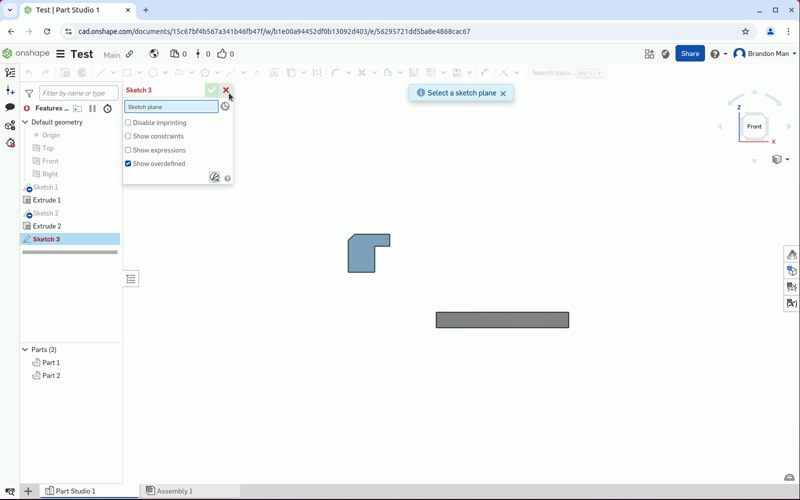
mouse_move(73, 163)
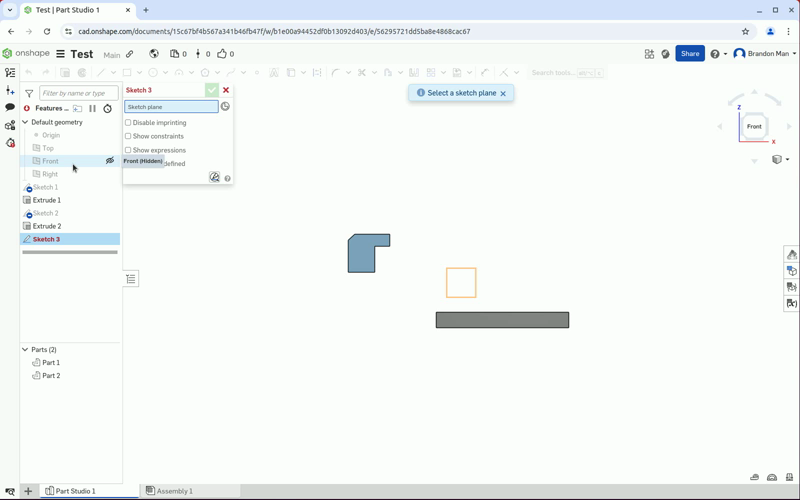
click(73, 163)
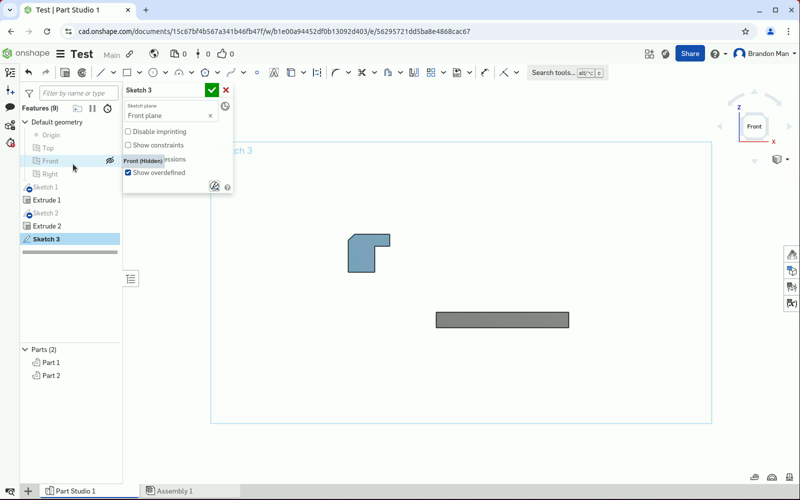
mouse_move(73, 352)
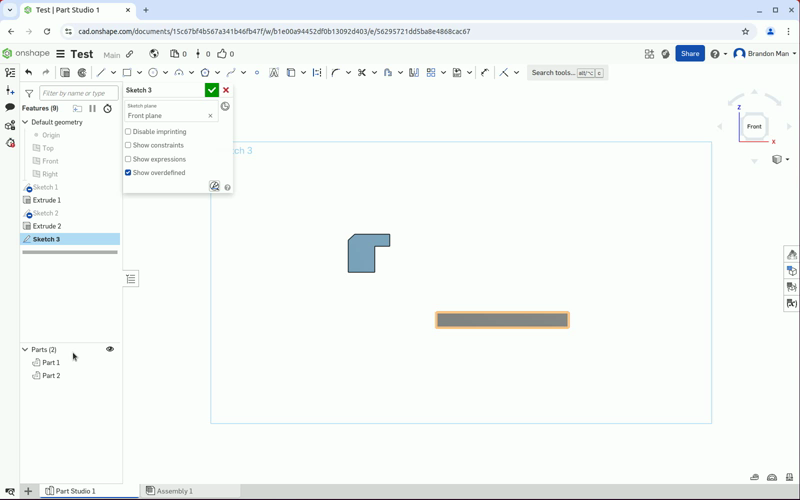
key(y)
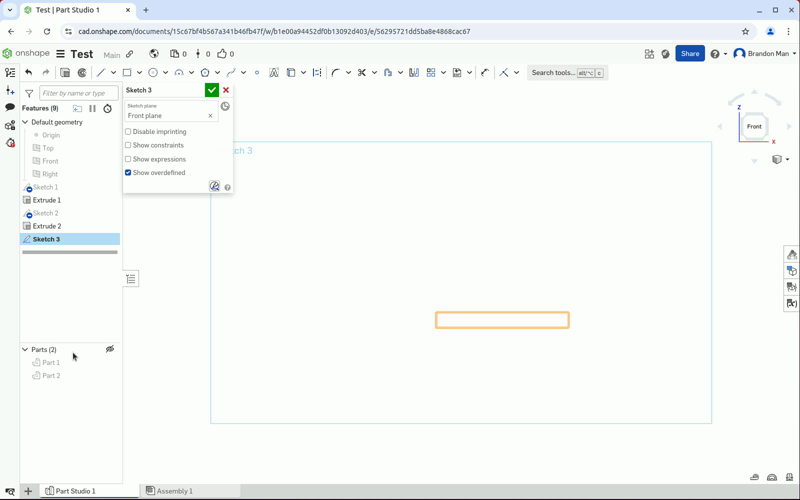
key(l)
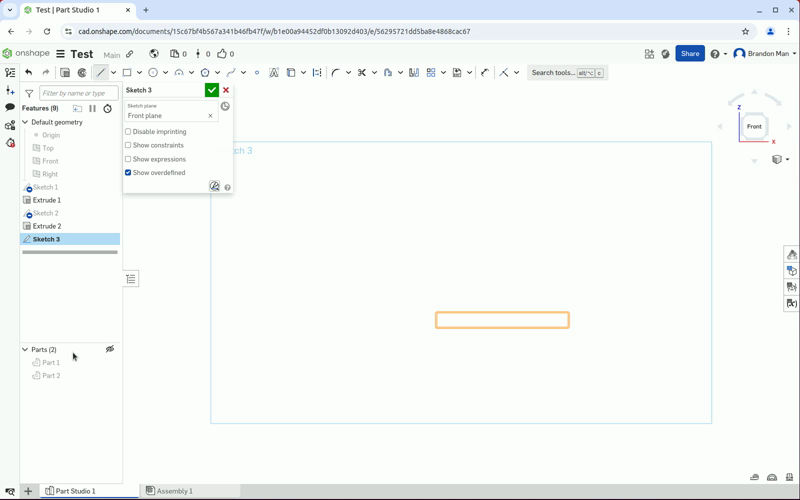
key_down(shift)
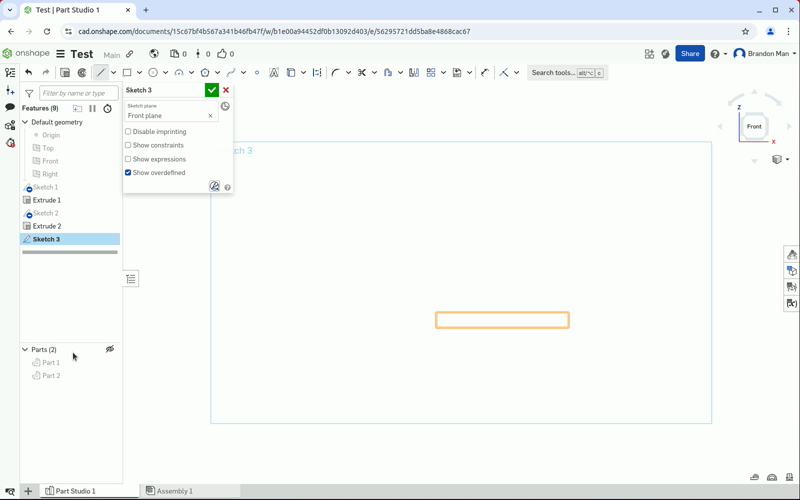
mouse_move(436, 353)
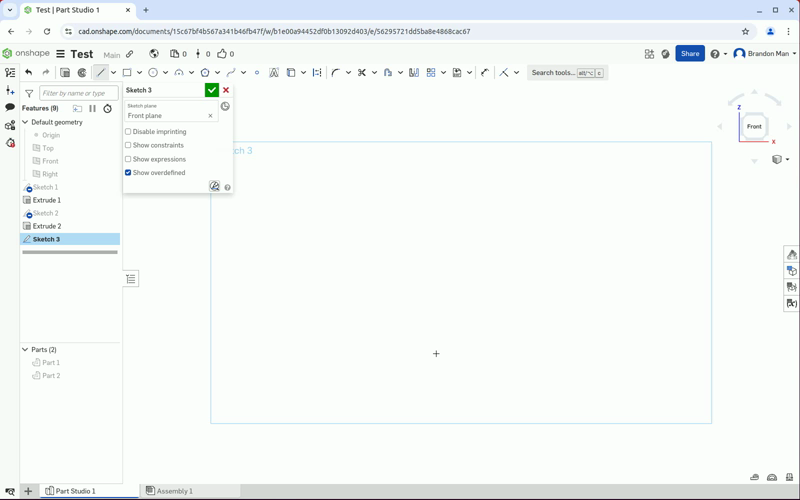
click(436, 353)
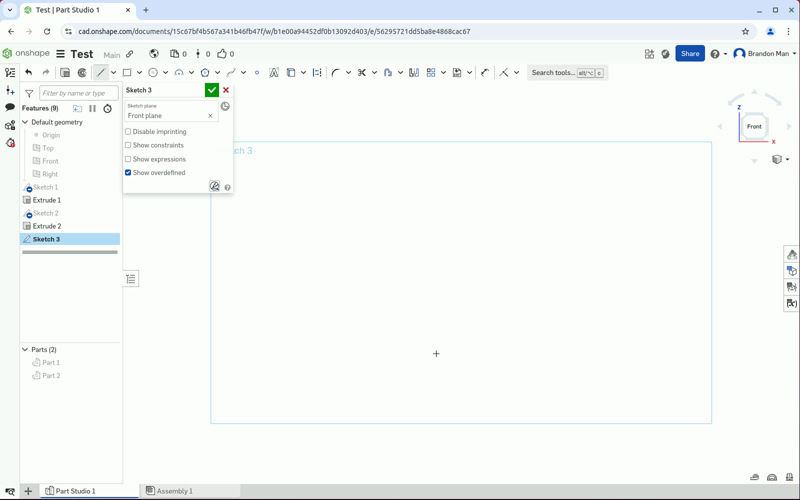
key_up(shift)
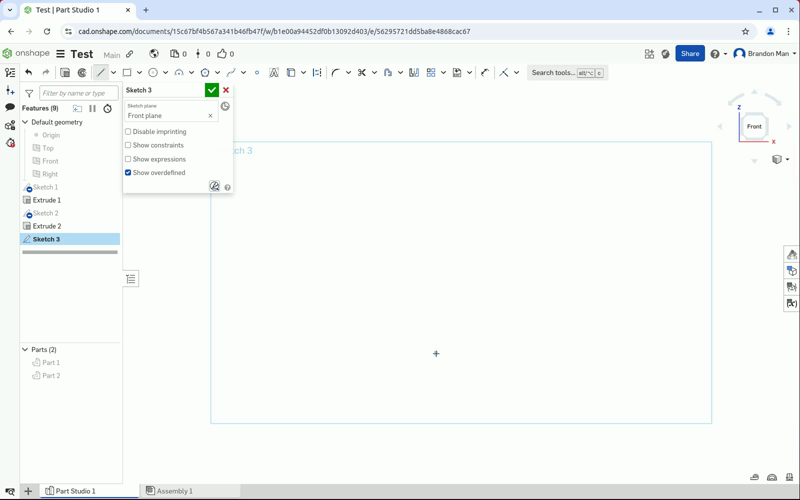
key_down(shift)
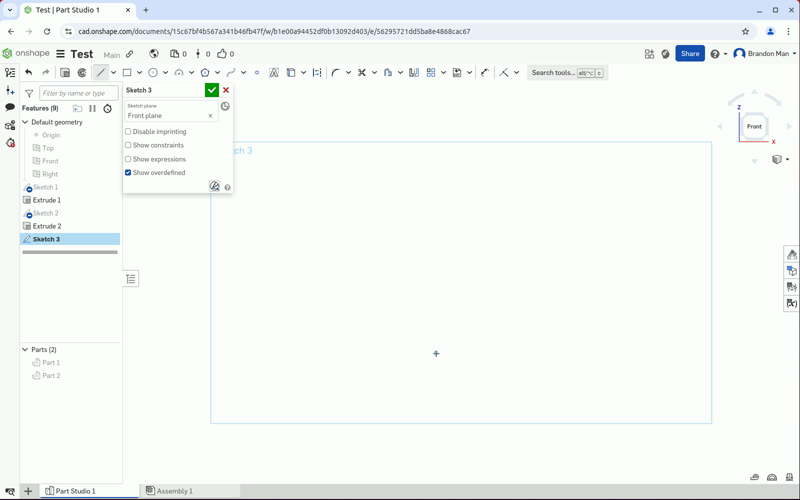
mouse_move(568, 353)
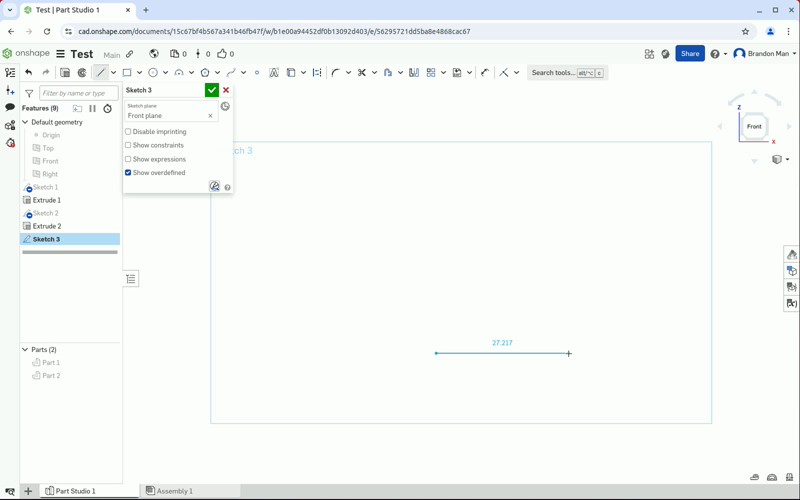
click(568, 353)
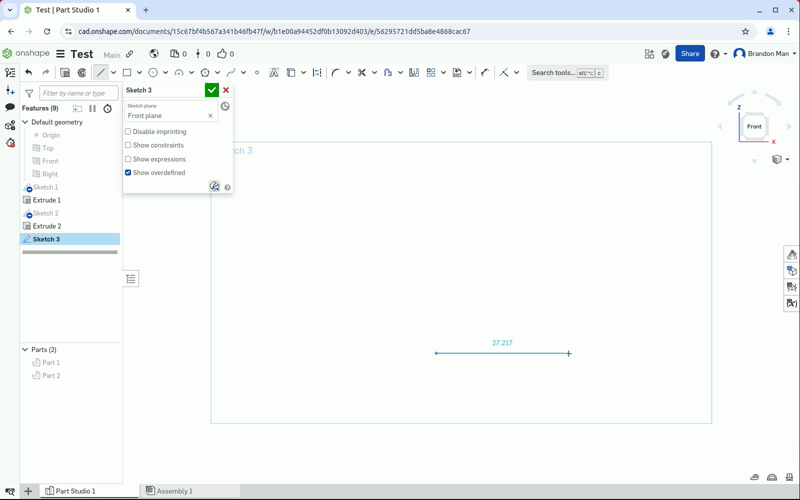
key_up(shift)
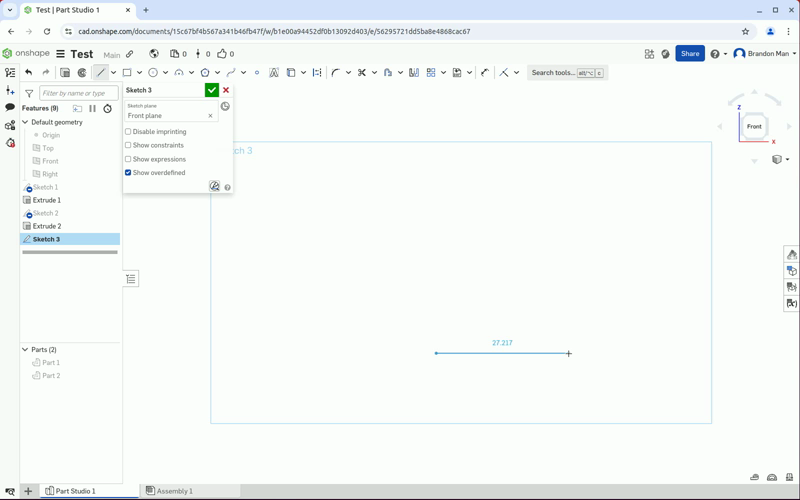
key_down(shift)
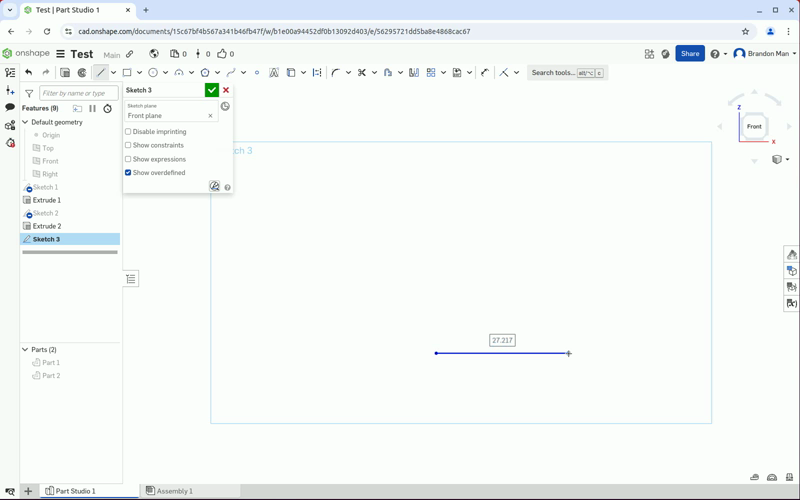
mouse_move(589, 353)
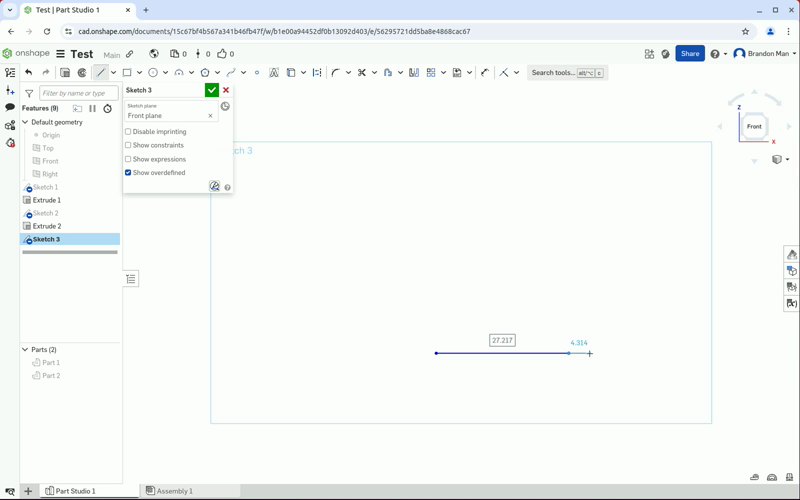
mouse_move(568, 326)
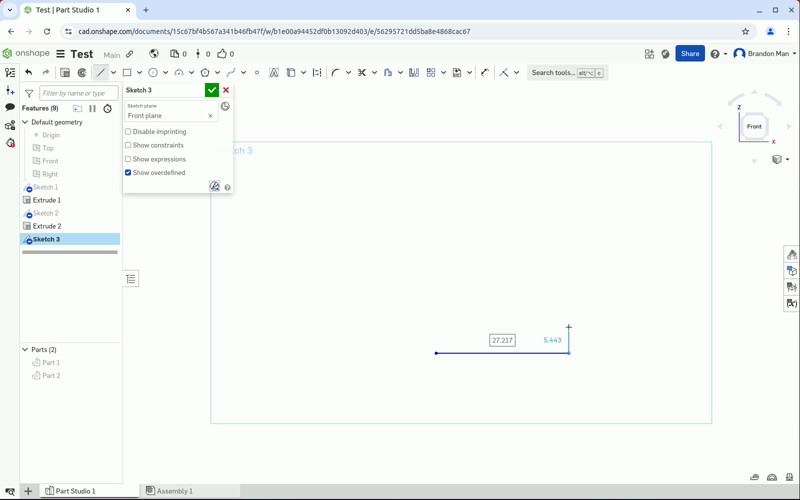
click(568, 326)
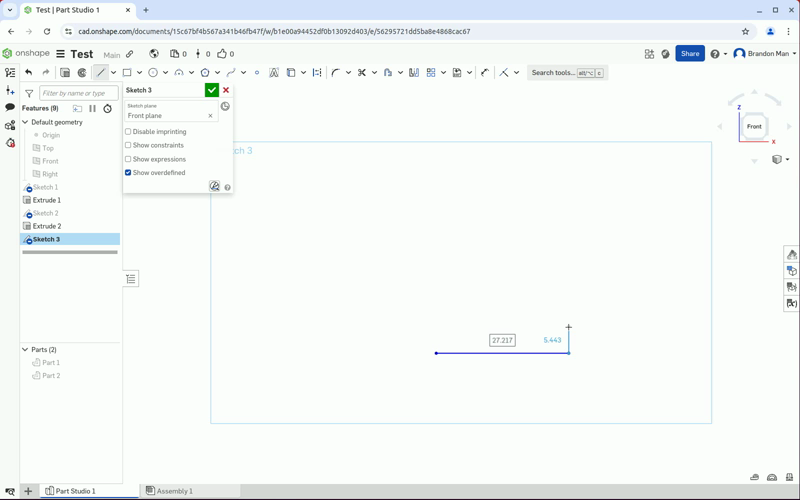
key_up(shift)
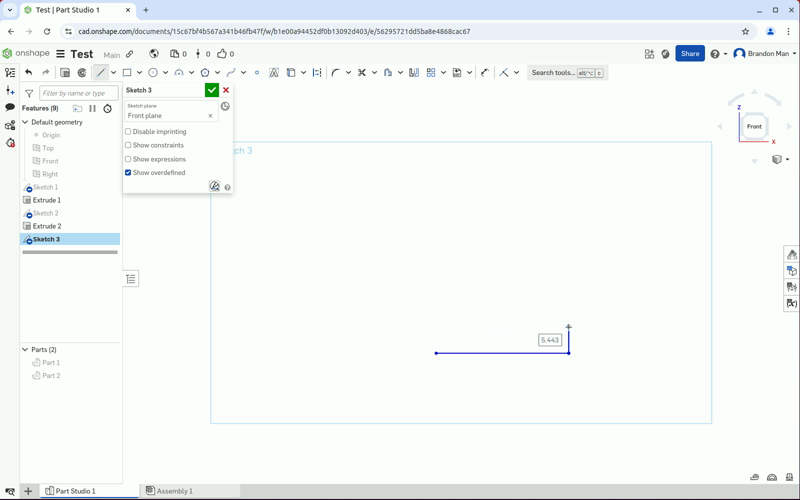
key_down(shift)
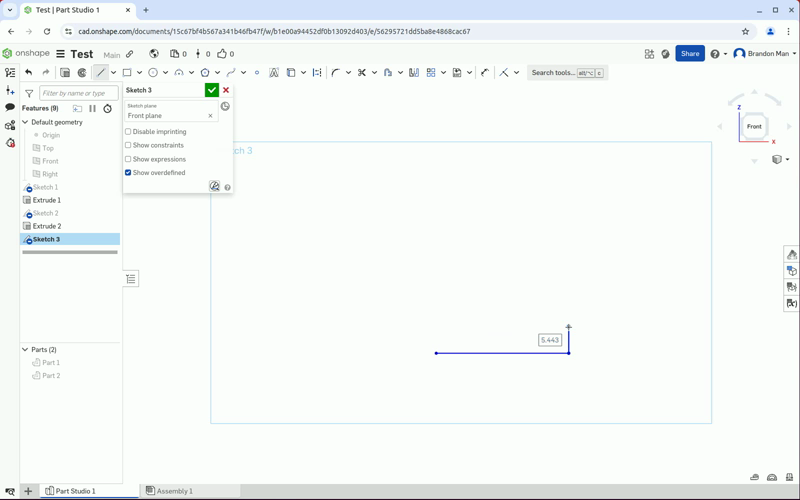
mouse_move(436, 326)
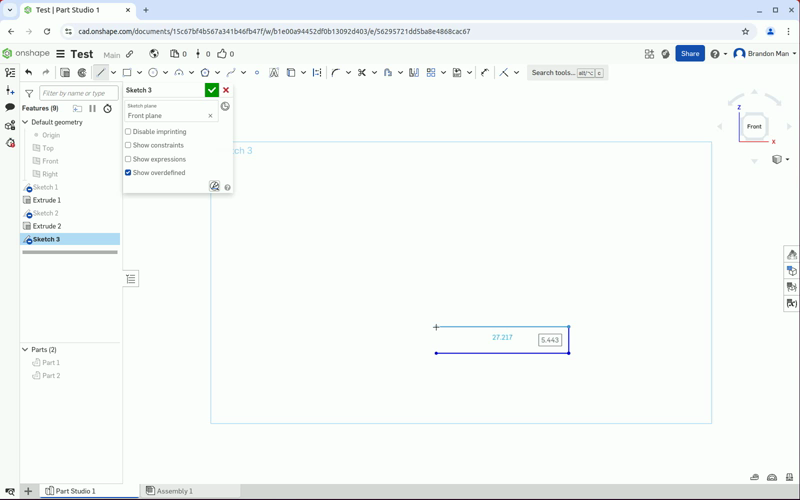
click(436, 326)
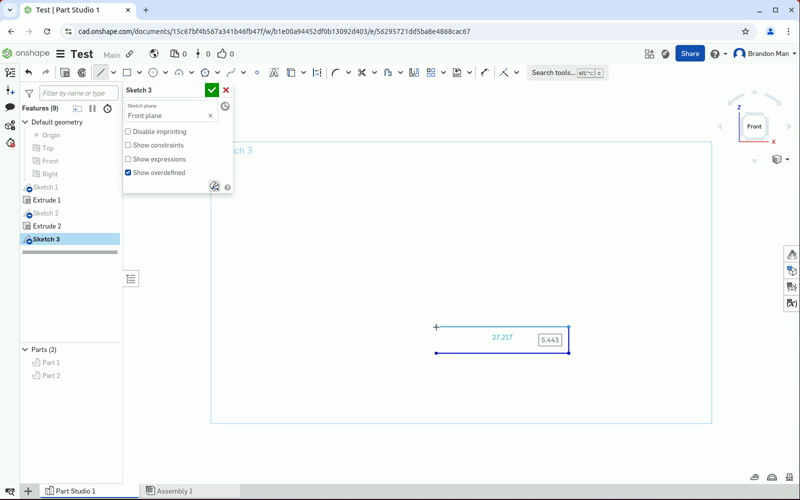
key_up(shift)
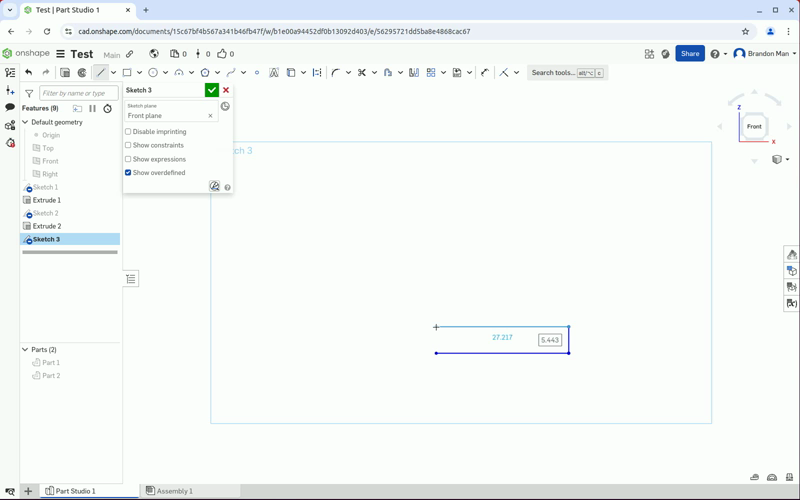
mouse_move(466, 326)
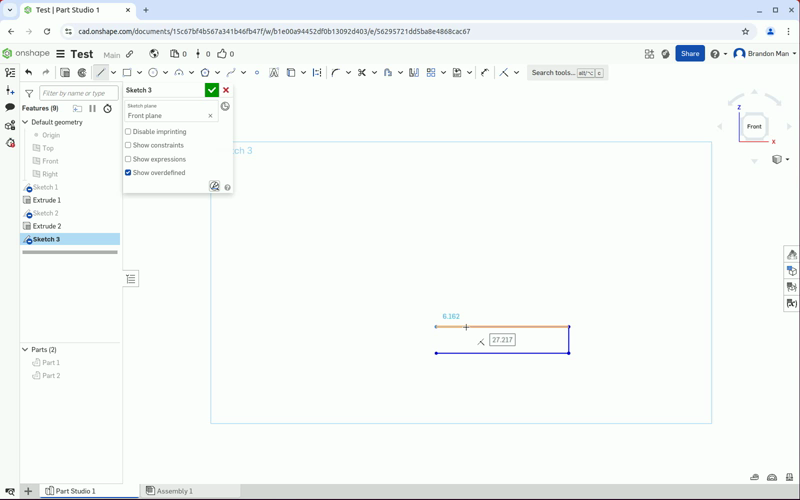
key_down(shift)
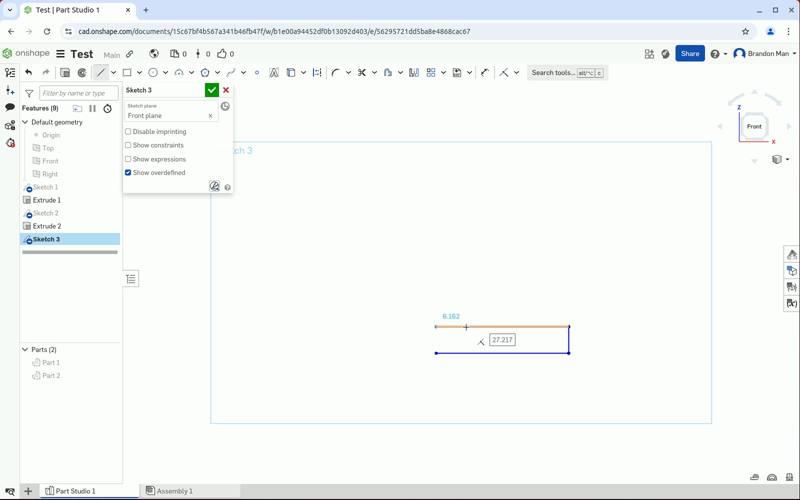
mouse_move(436, 353)
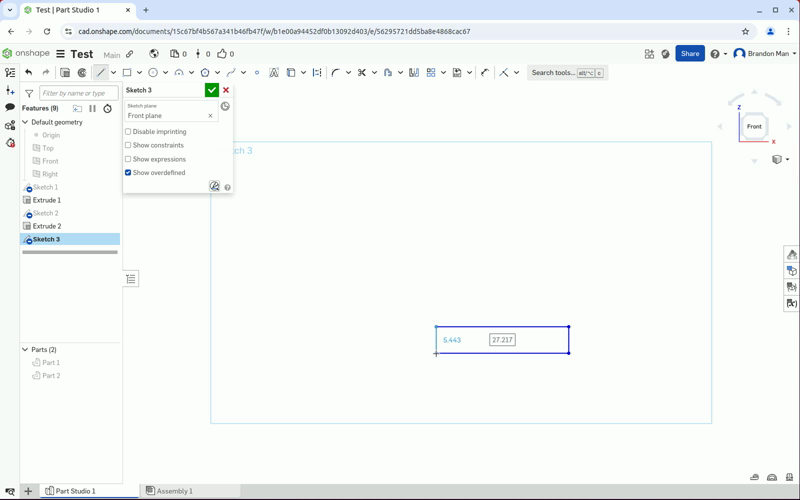
key_up(shift)
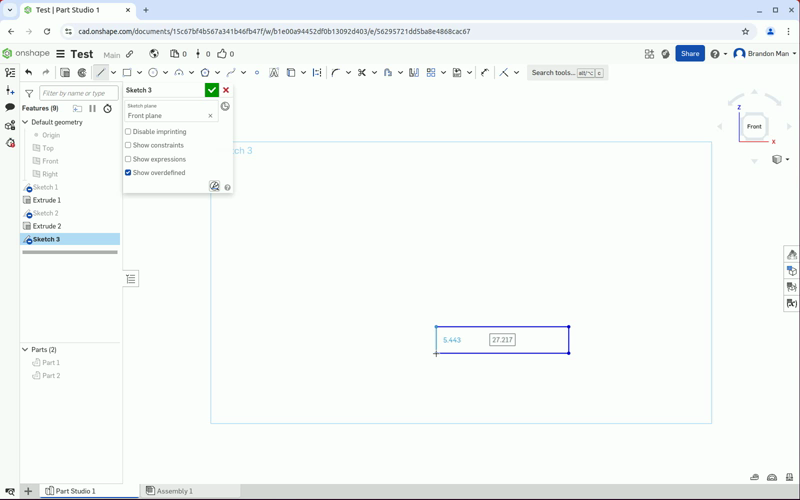
click(436, 353)
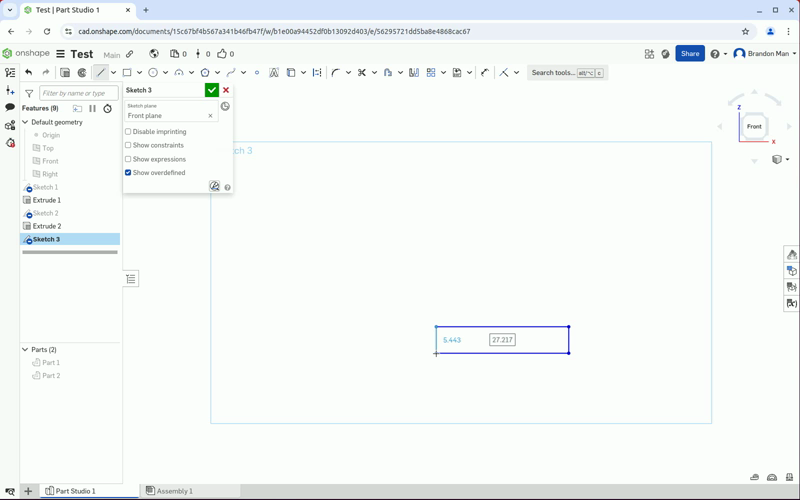
key(esc)
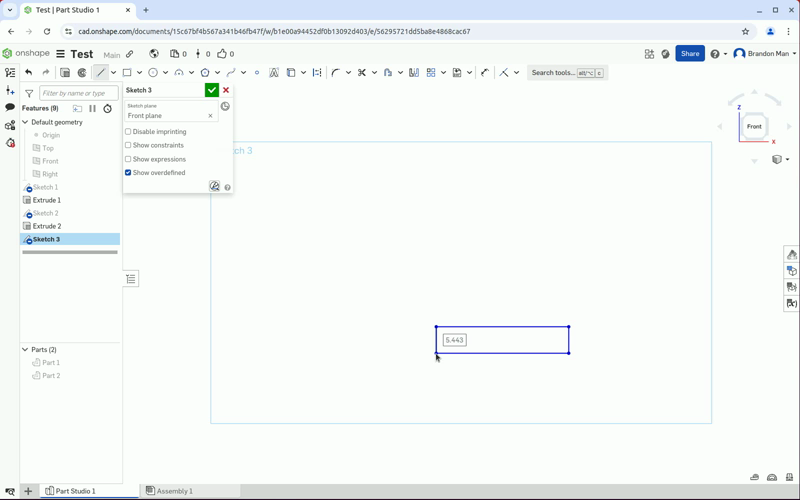
mouse_move(481, 329)
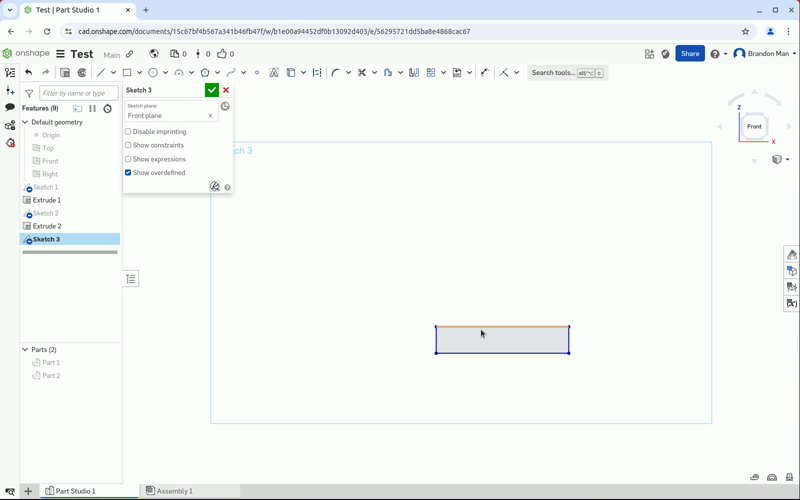
click(481, 329)
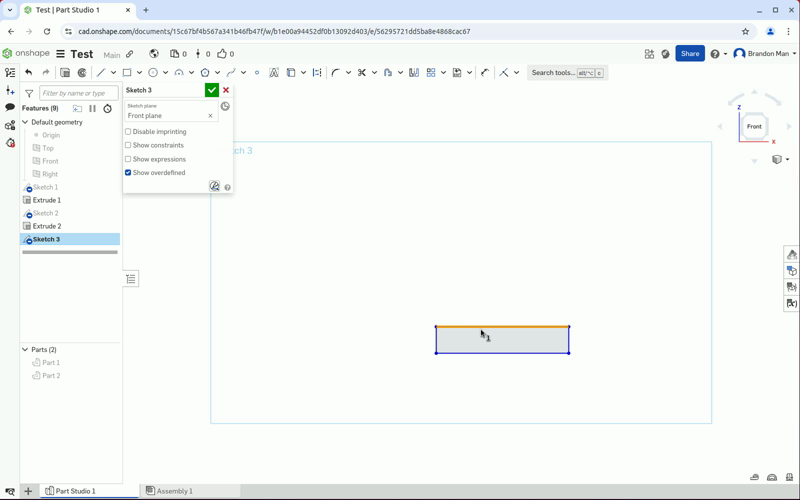
mouse_move(73, 352)
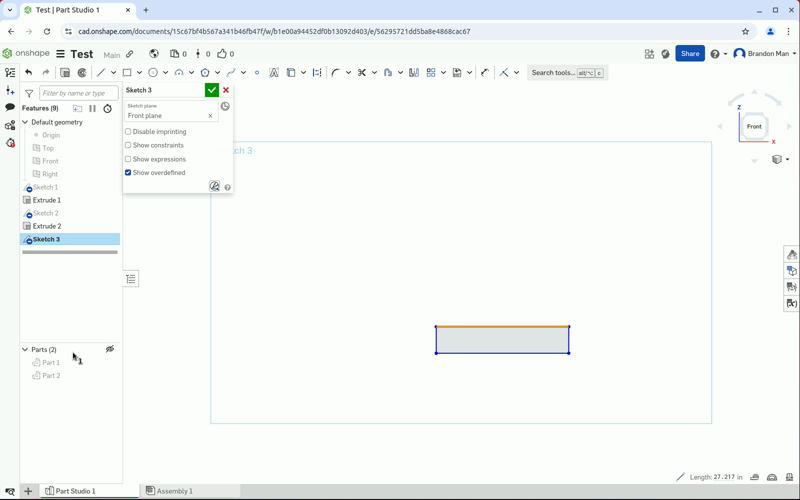
key(shift+y)
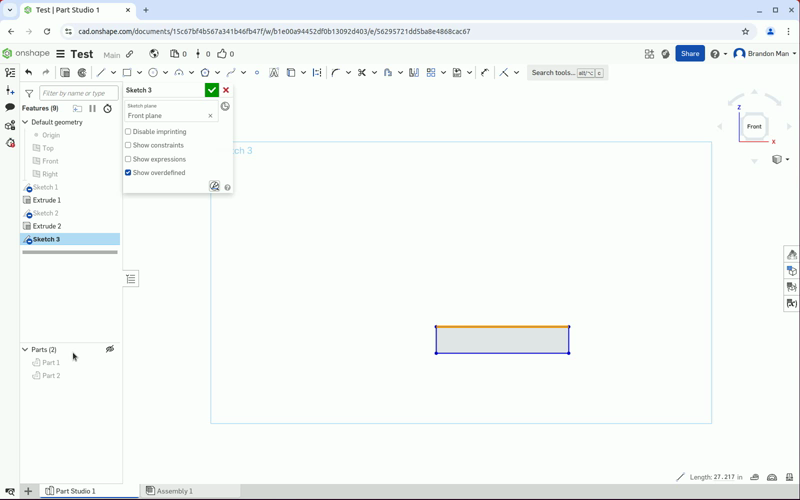
key(shift+e)
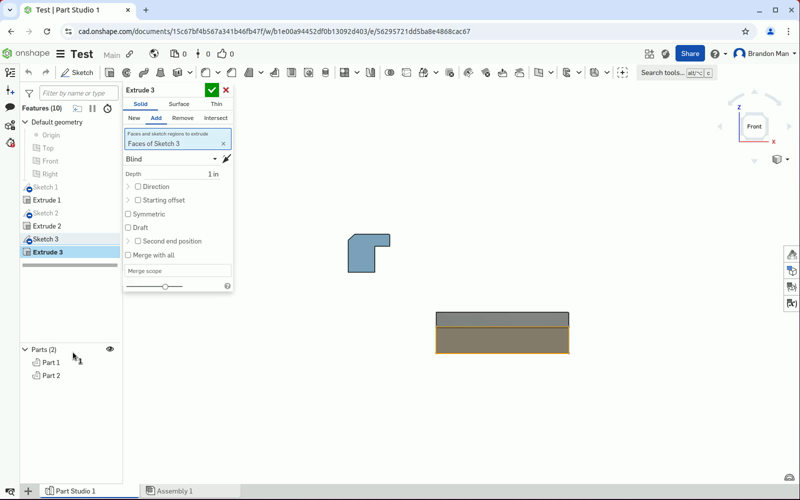
mouse_move(143, 106)
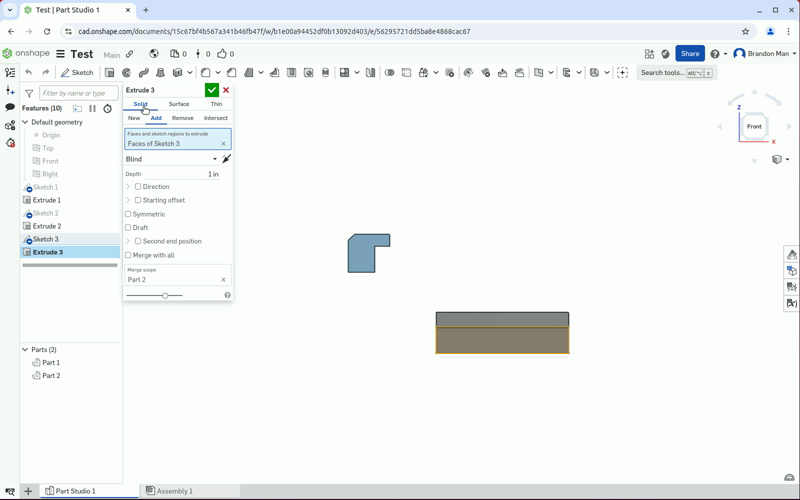
click(143, 106)
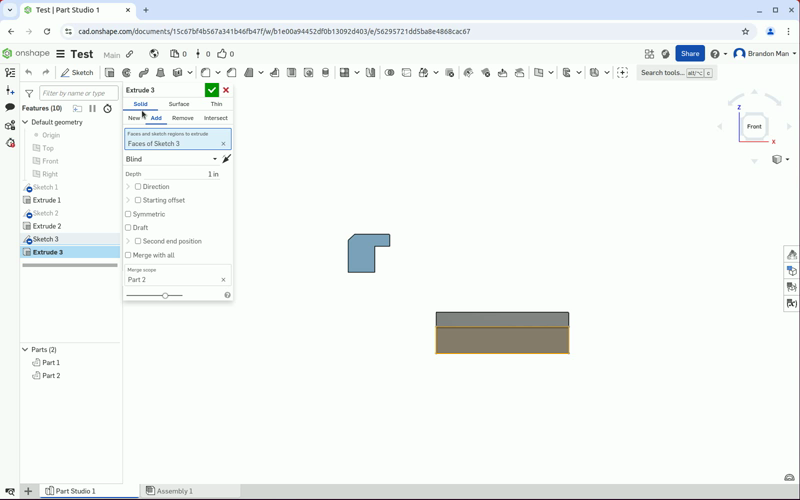
mouse_move(137, 120)
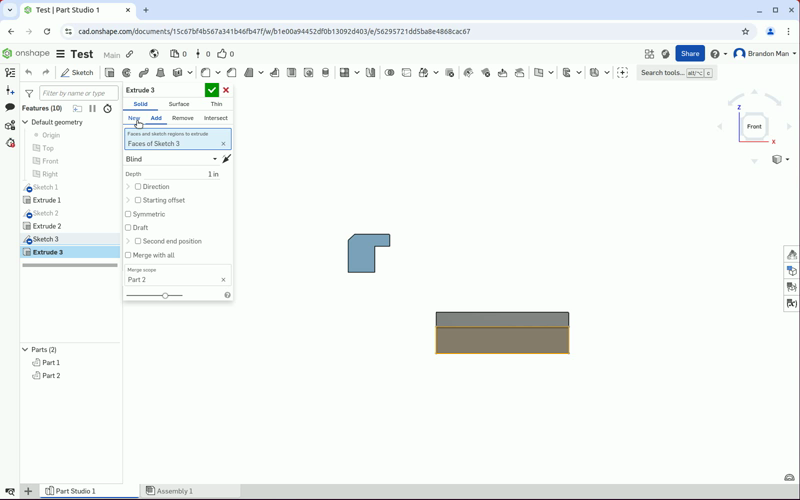
click(137, 120)
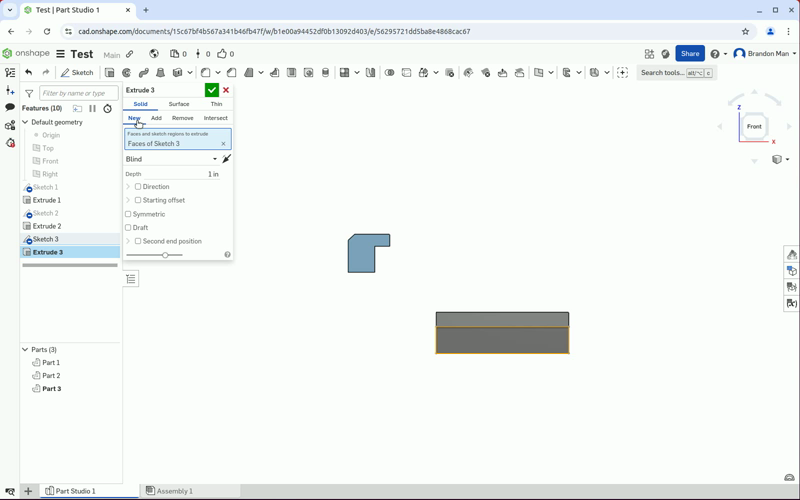
key(tab, 4)
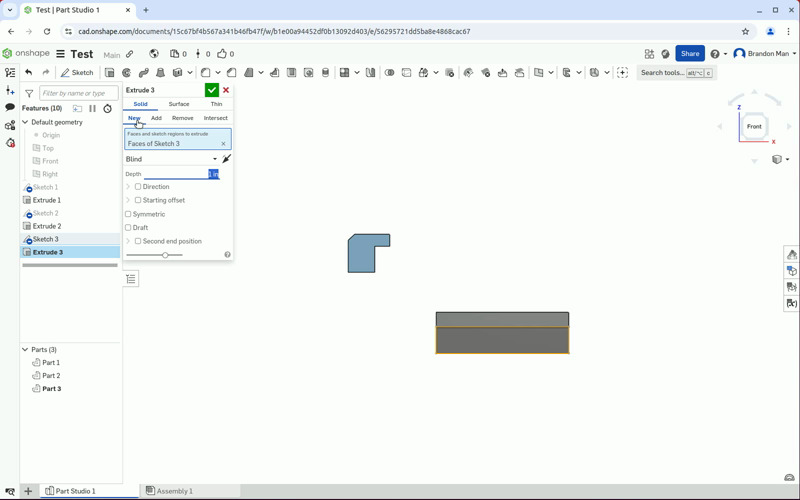
text(9.869)
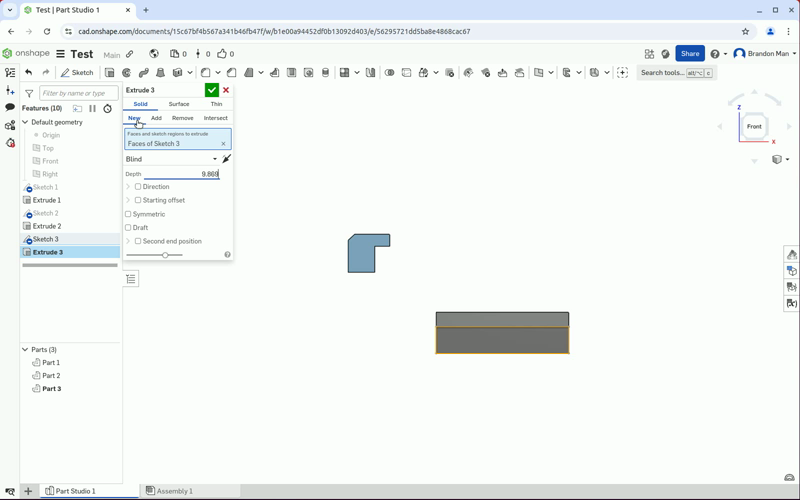
key(enter)
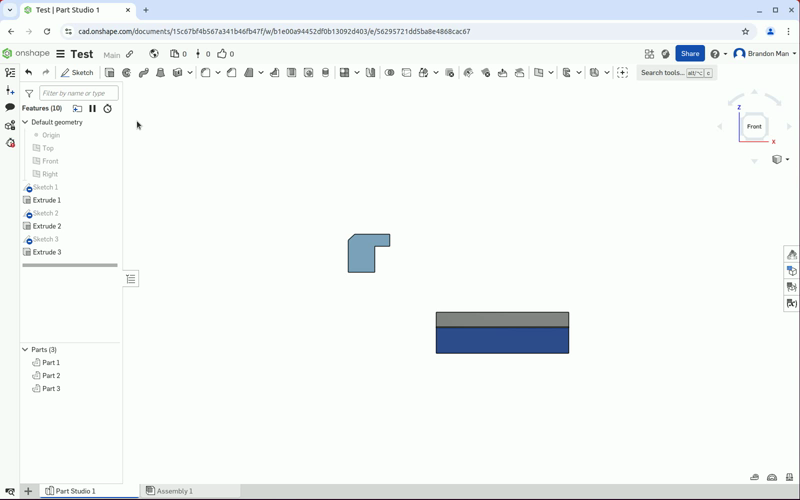
key(shift+h)
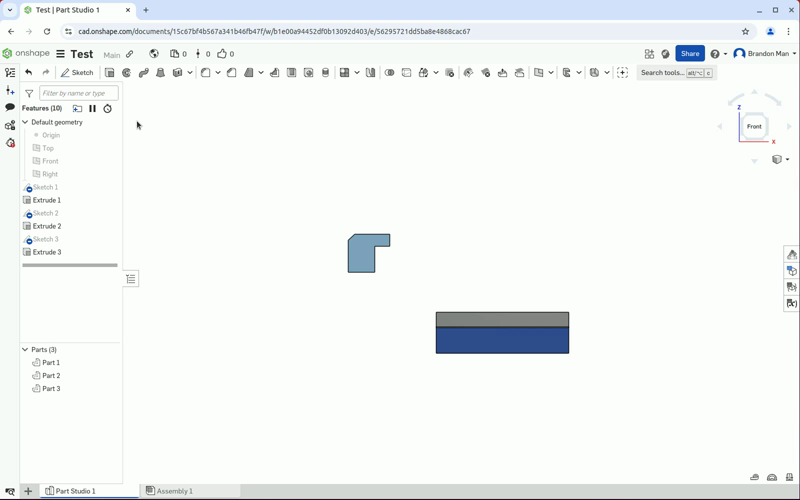
key(shift+h)
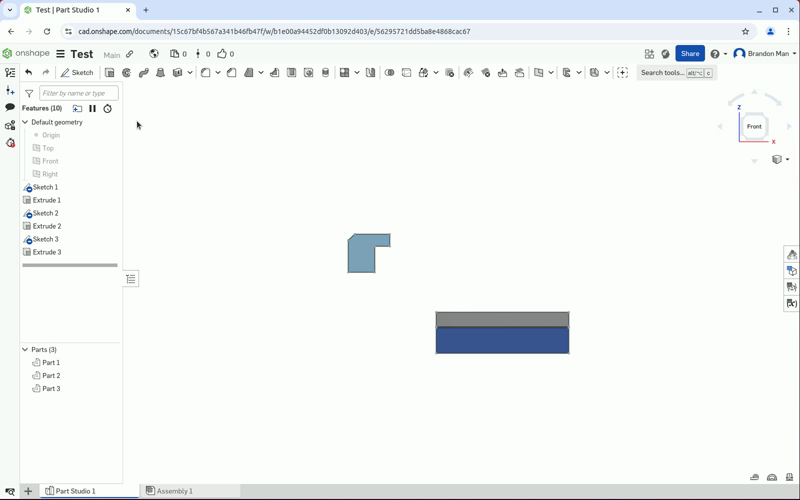
key(shift+7)
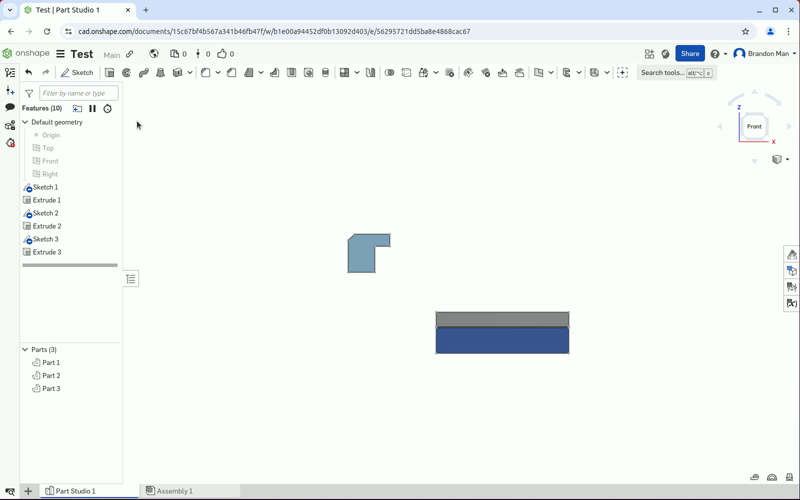
key(left, 2)
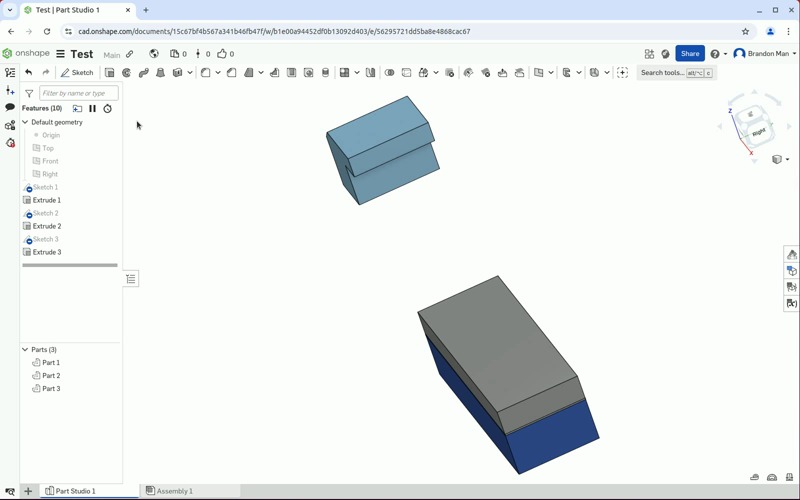
key(down, 2)
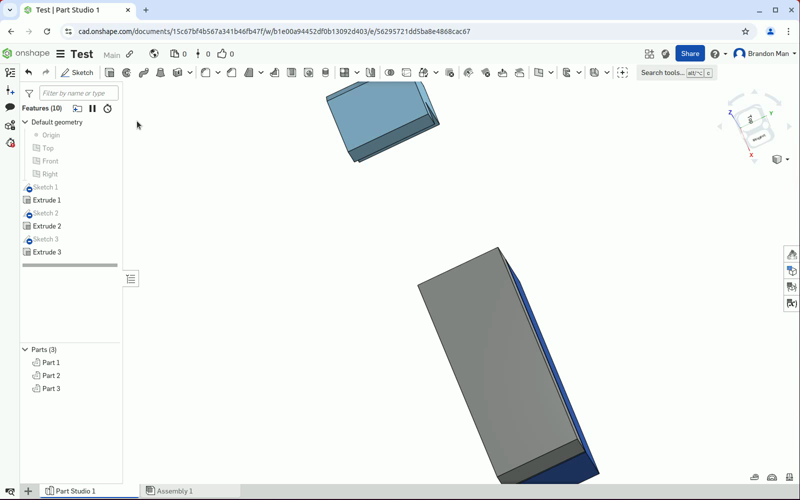
key(up, 2)
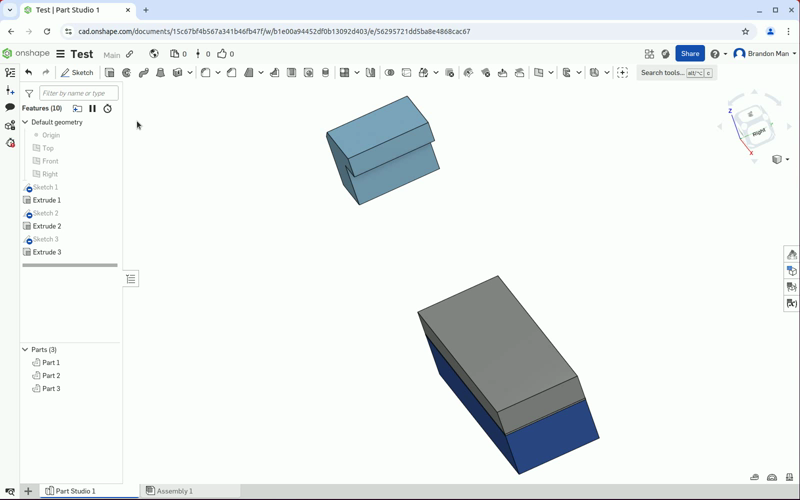
key(right, 2)
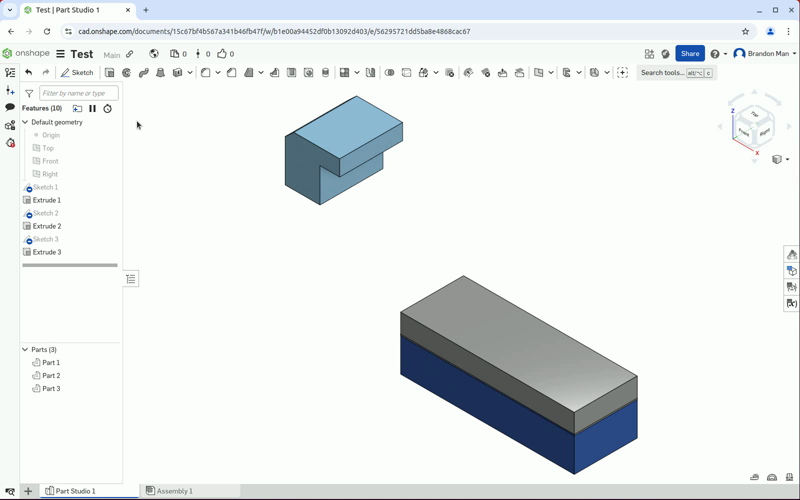
mouse_move(73, 189)
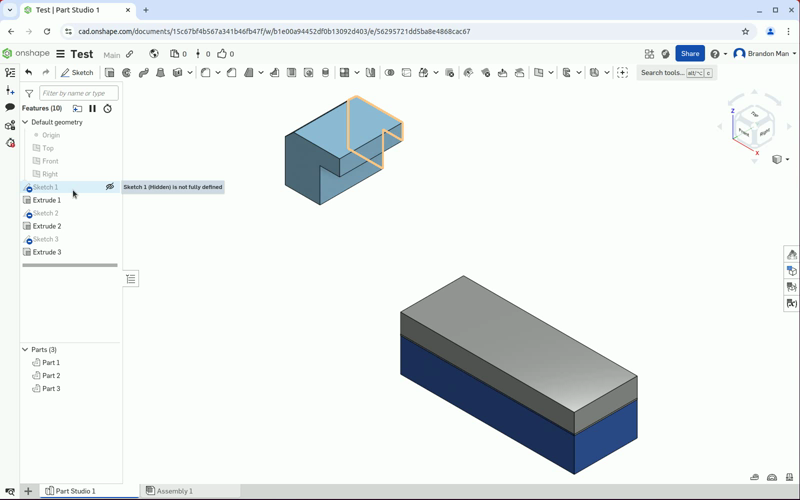
click(73, 189)